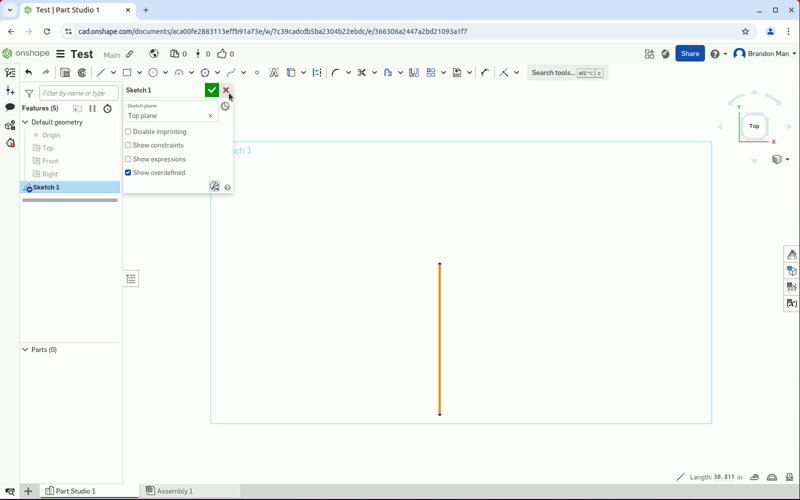
key(shift+h)
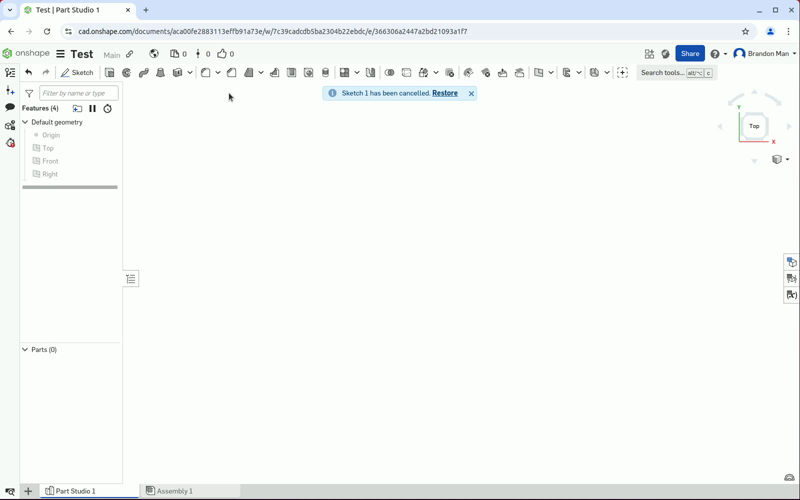
mouse_move(73, 352)
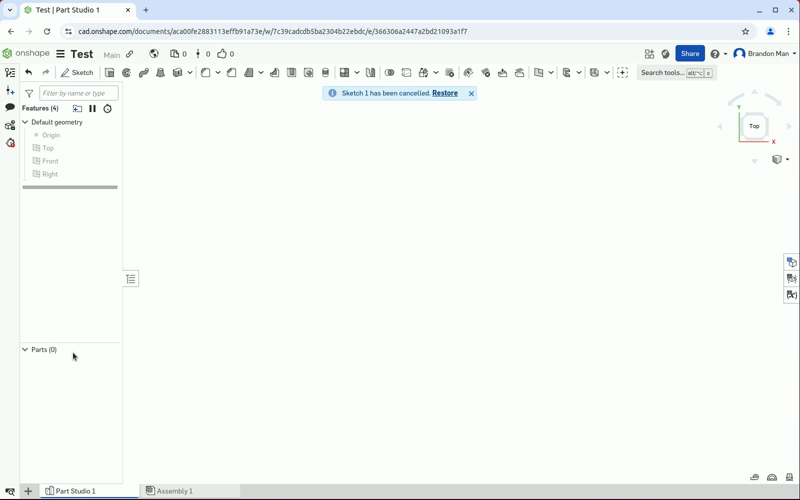
key(y)
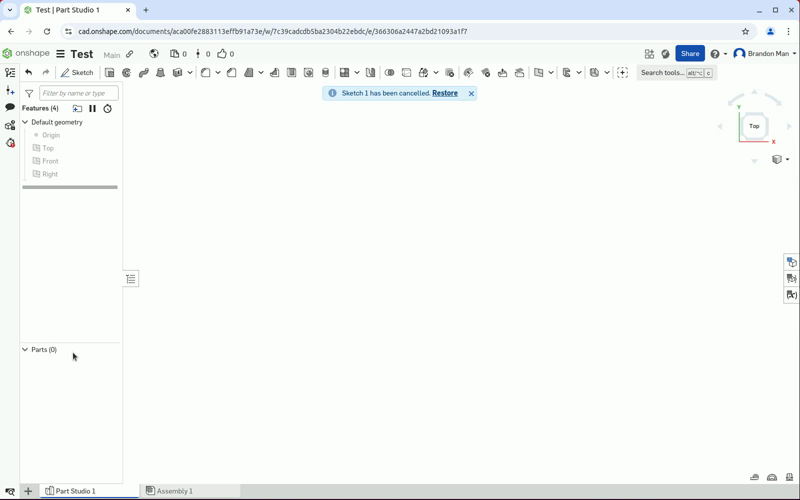
key(shift+p)
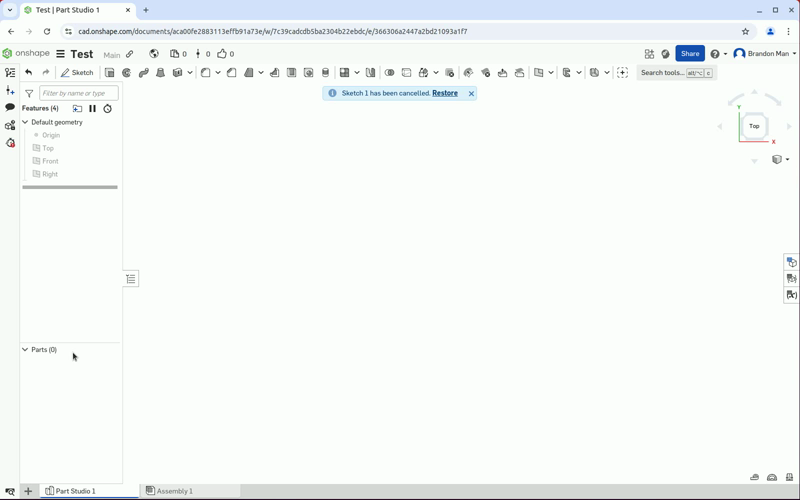
key(space)
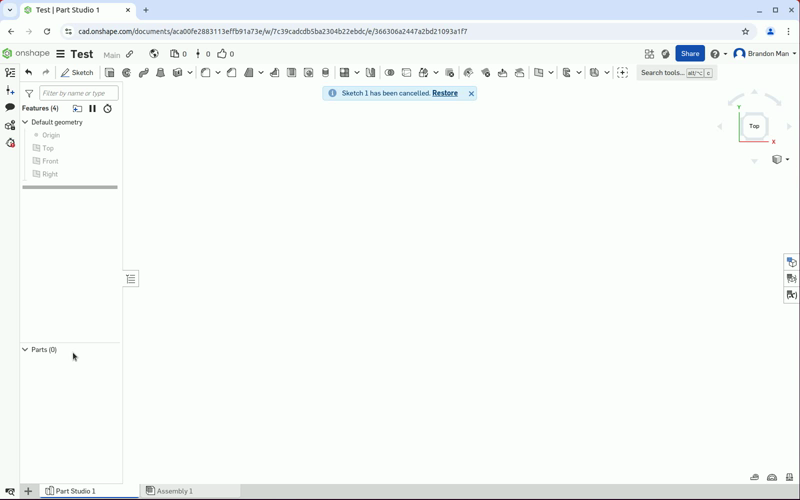
key_down(shift)
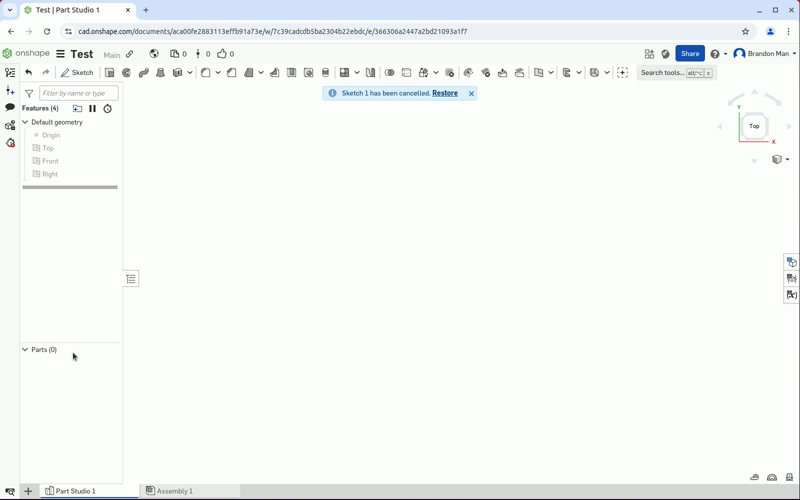
key(up)
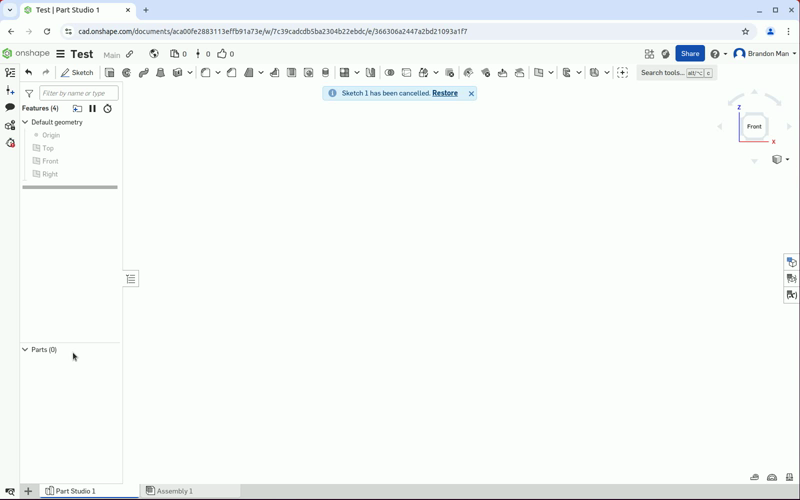
key_up(shift)
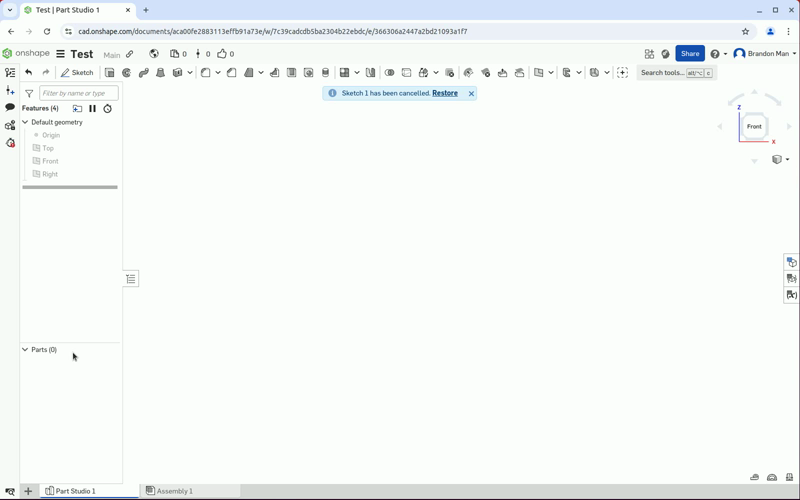
key(space)
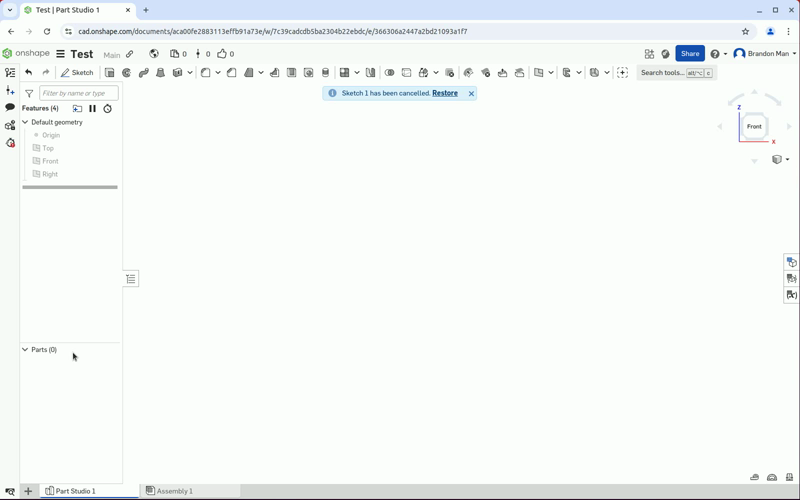
key_down(shift)
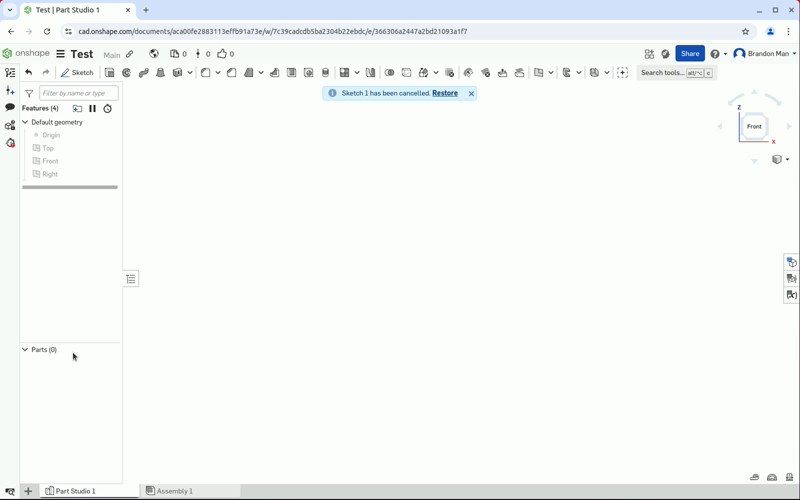
key(left)
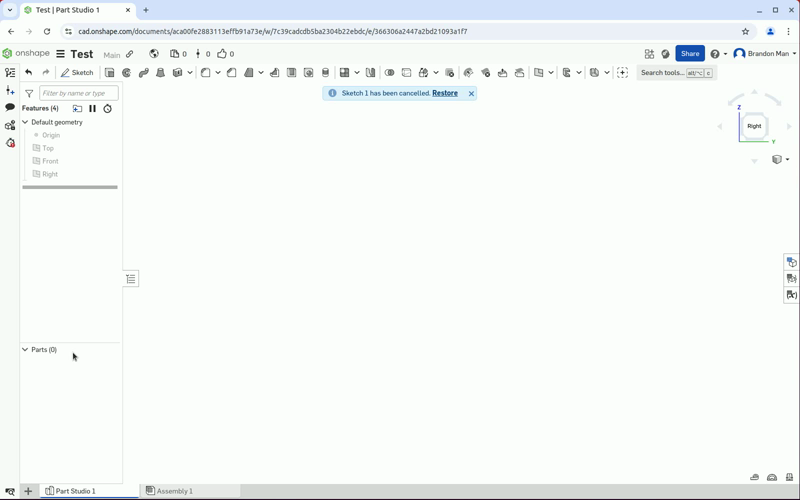
key_up(shift)
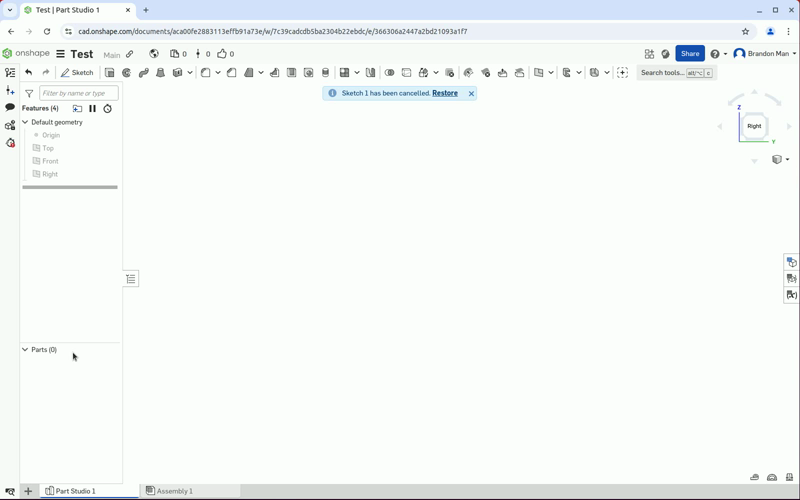
mouse_move(73, 352)
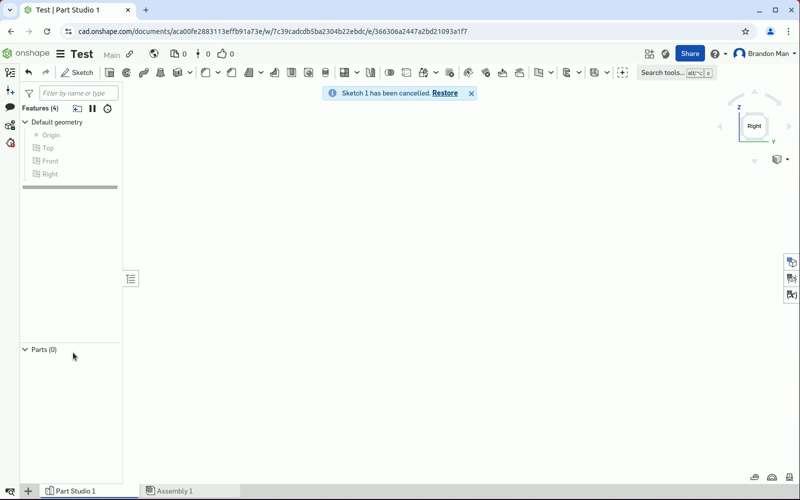
key(shift+y)
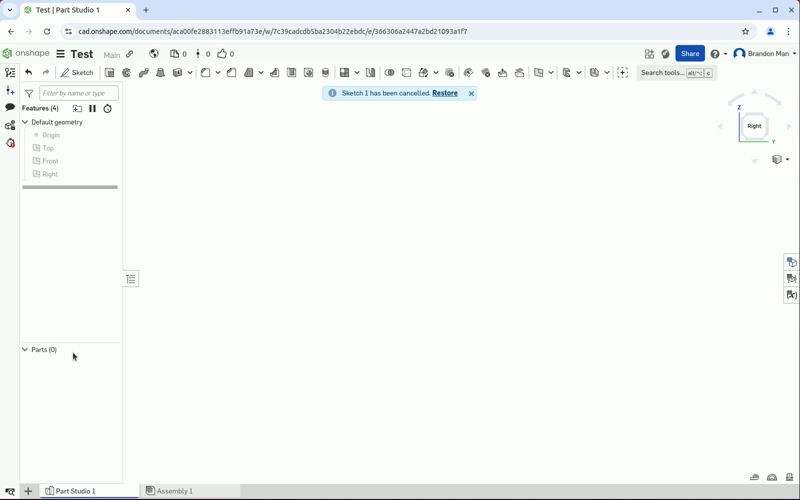
key(shift+s)
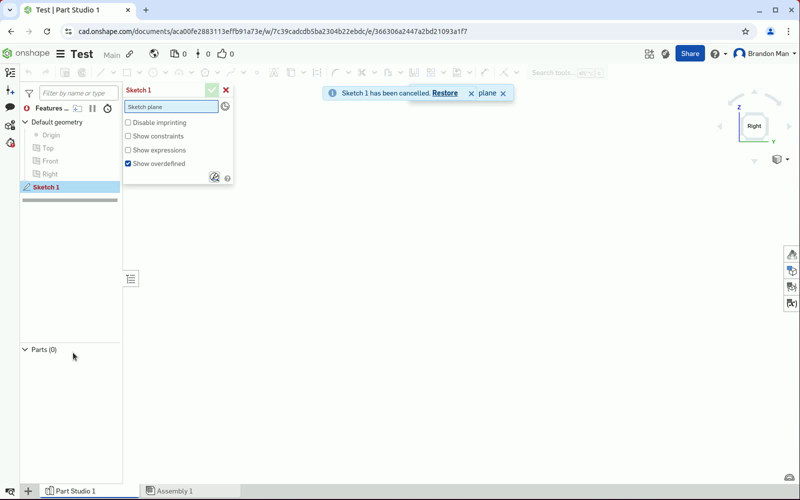
mouse_move(73, 176)
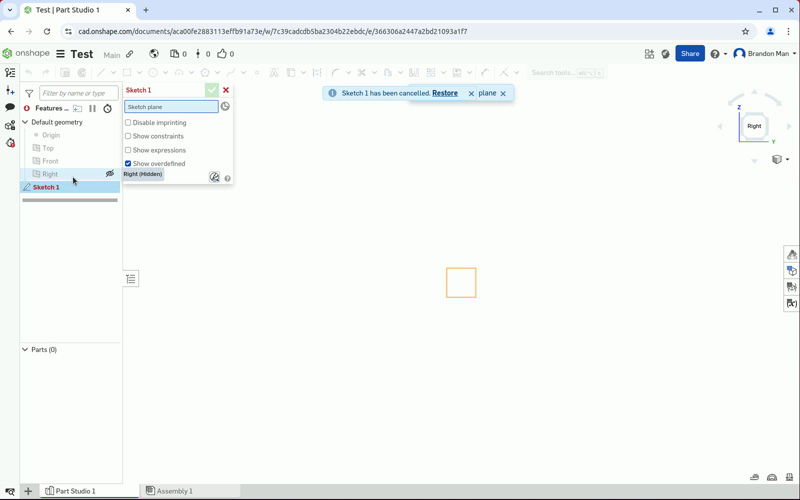
click(73, 176)
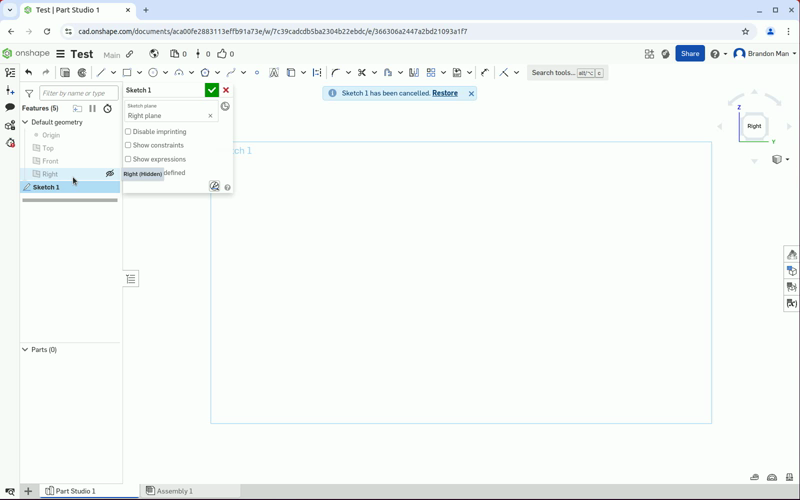
mouse_move(73, 352)
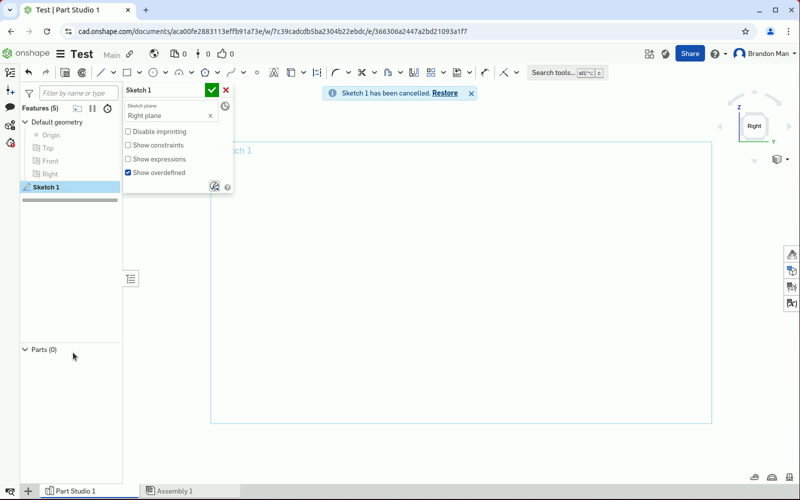
key(y)
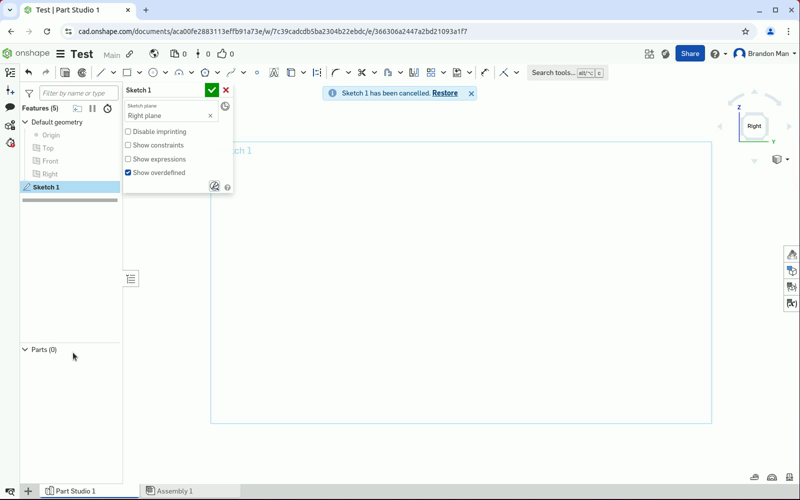
key(l)
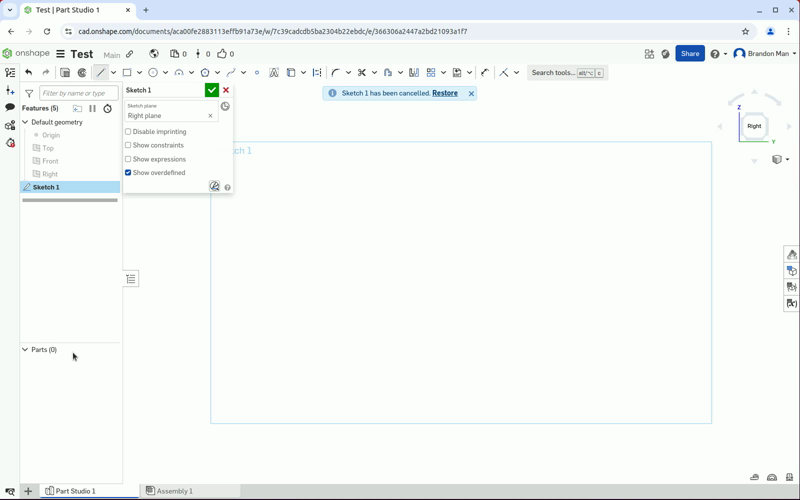
key_down(shift)
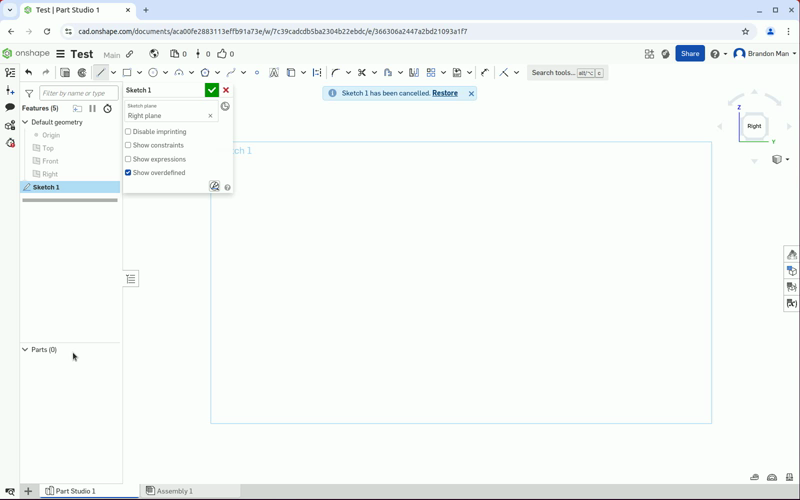
mouse_move(348, 320)
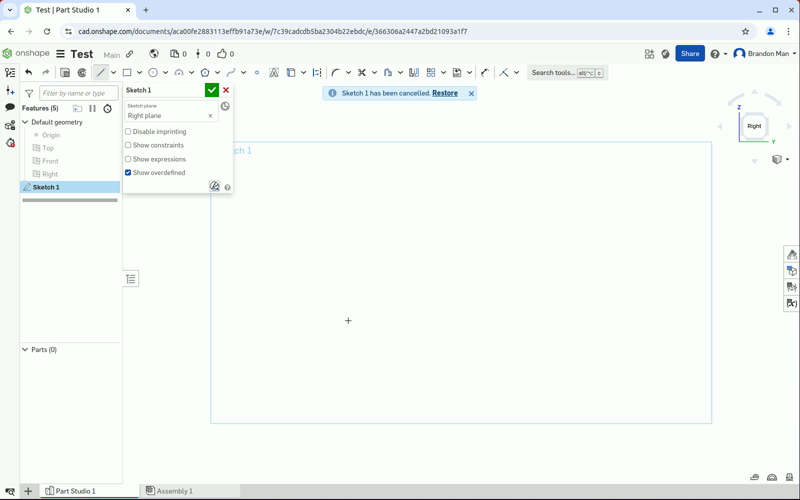
click(348, 320)
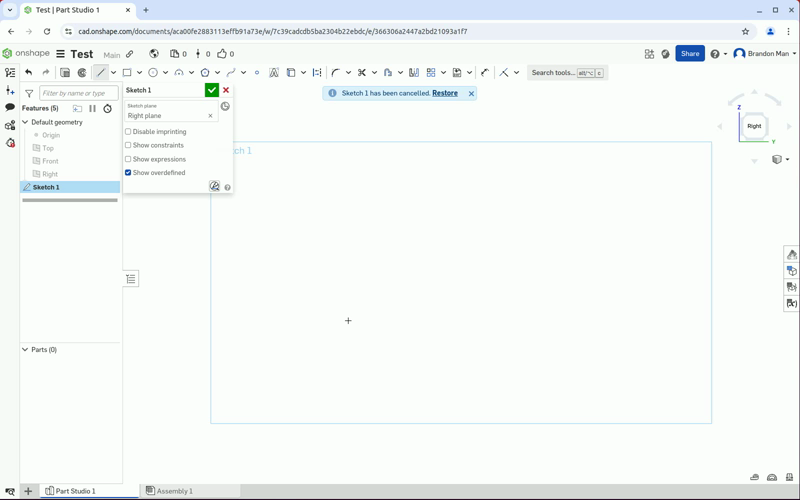
key_up(shift)
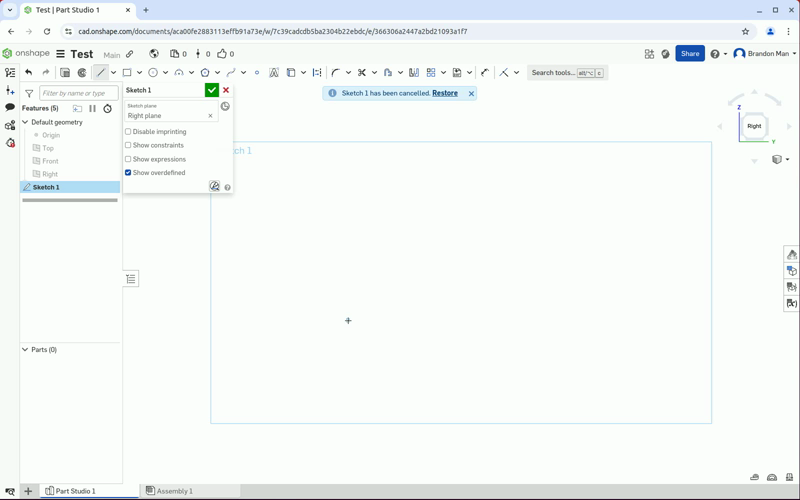
key_down(shift)
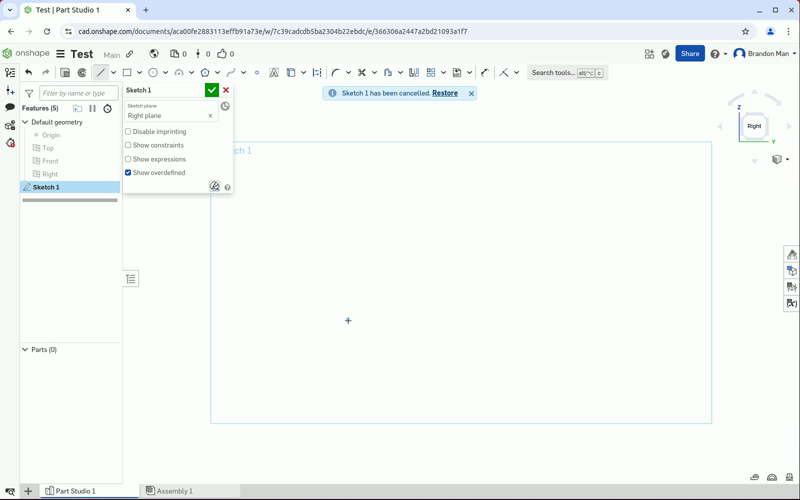
mouse_move(572, 320)
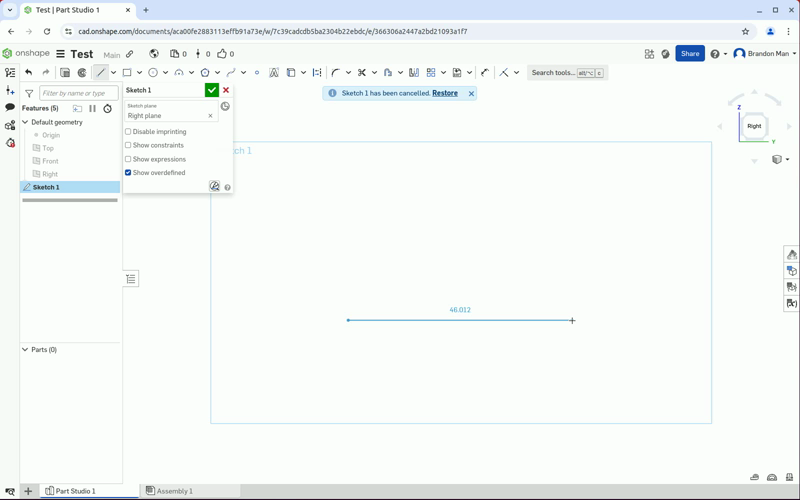
click(572, 320)
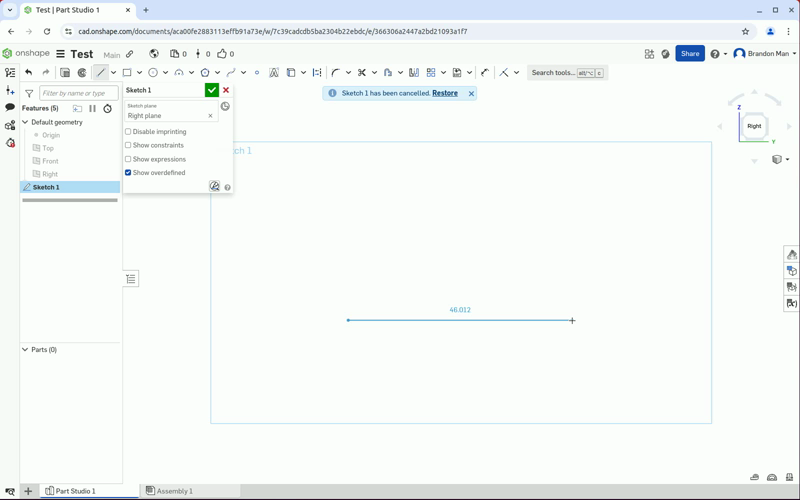
key_up(shift)
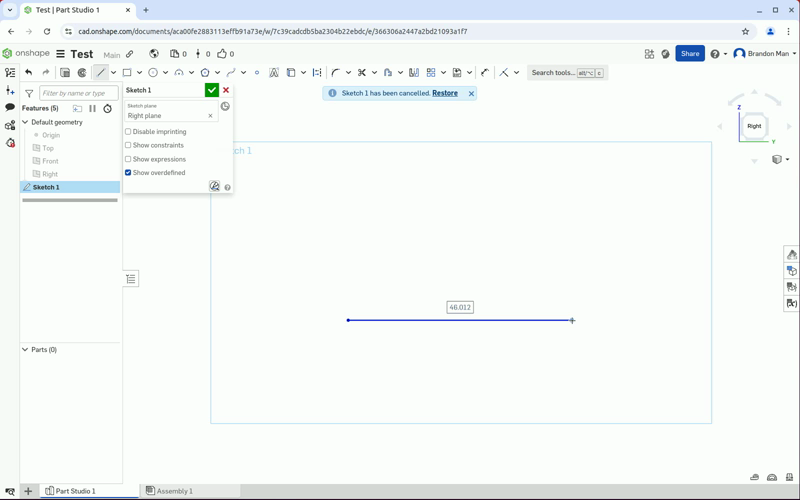
key_down(shift)
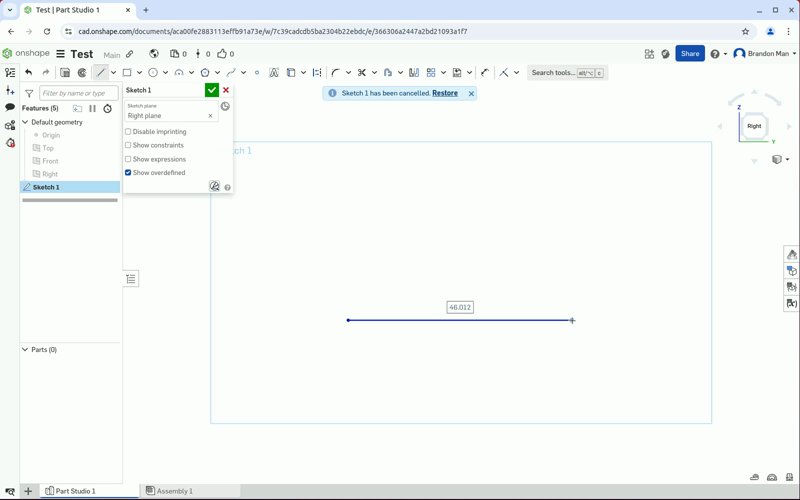
mouse_move(572, 245)
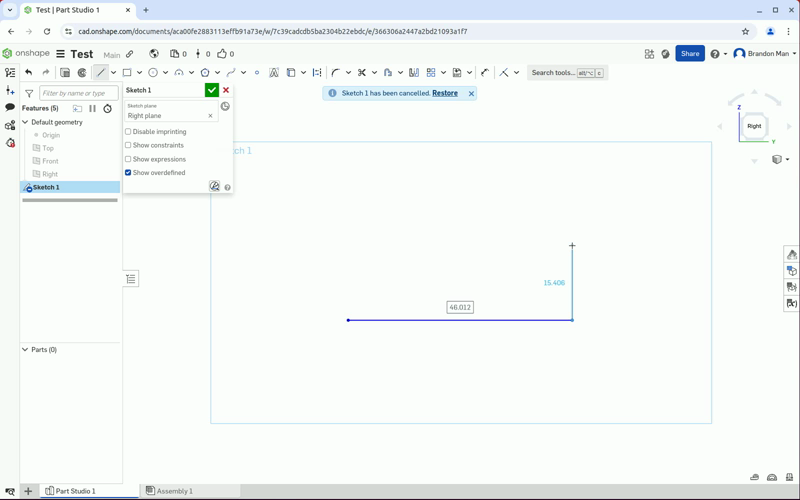
click(572, 245)
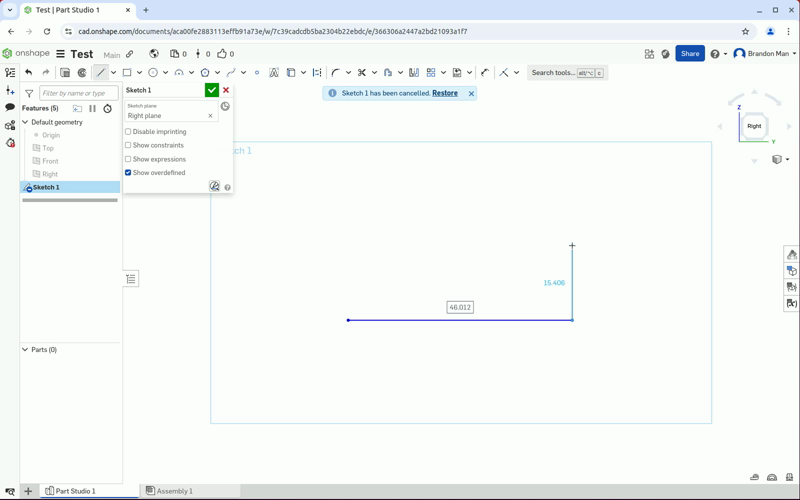
key_up(shift)
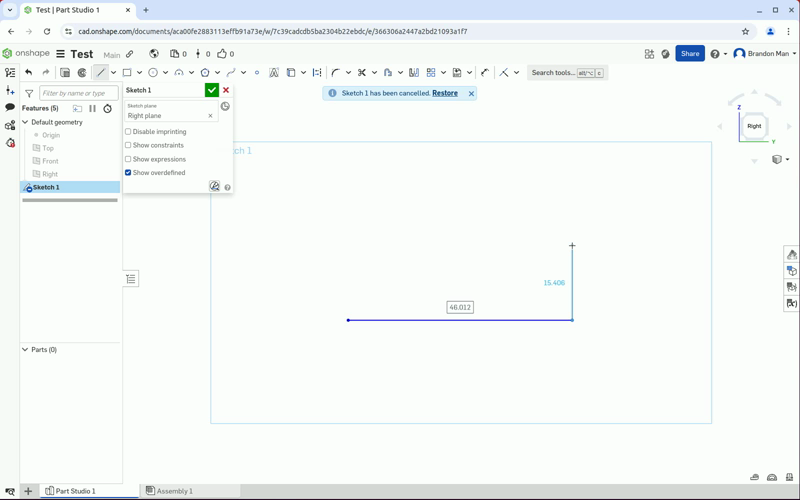
key_down(shift)
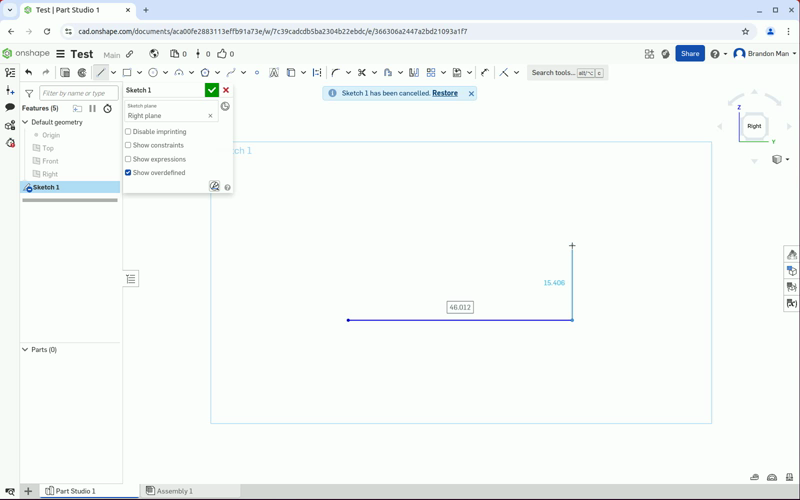
mouse_move(348, 245)
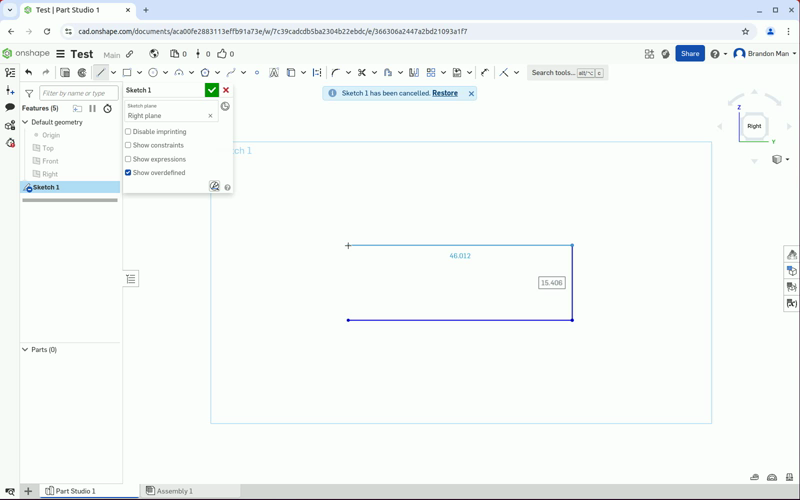
click(348, 245)
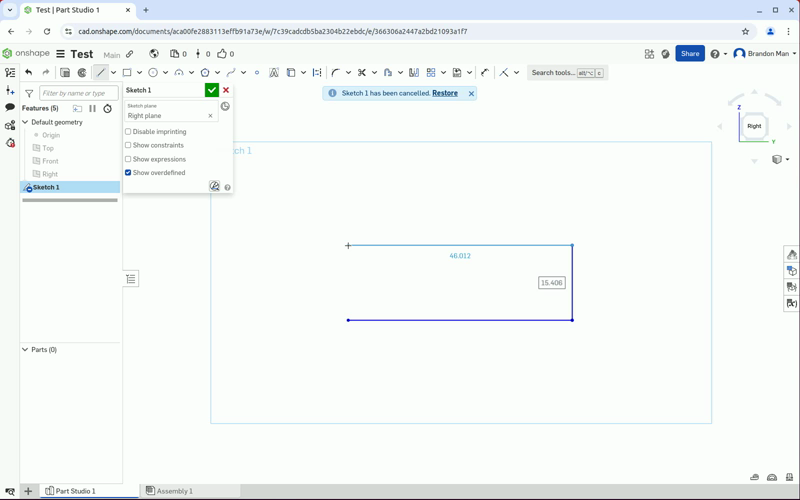
key_up(shift)
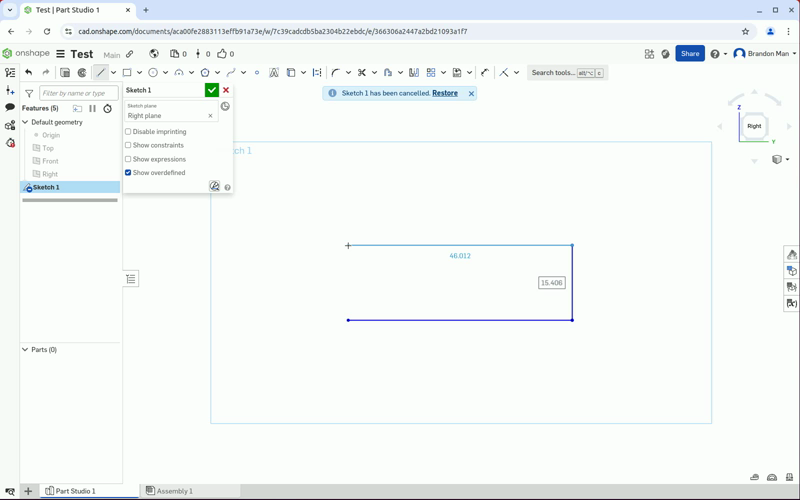
key_down(shift)
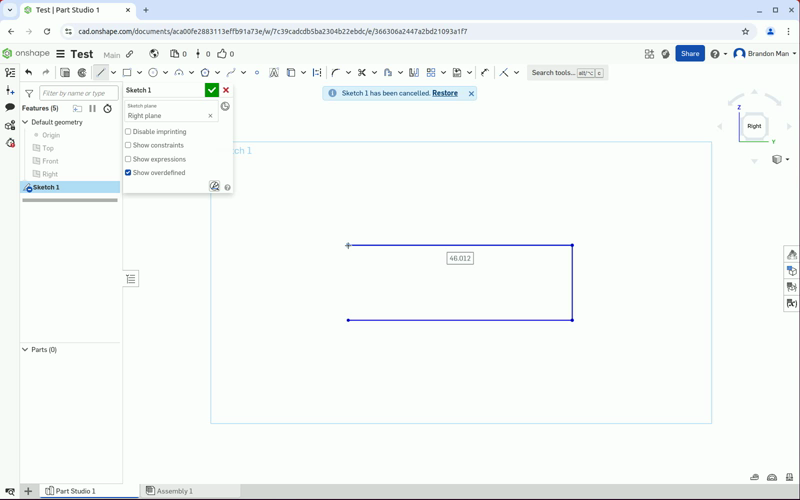
mouse_move(348, 320)
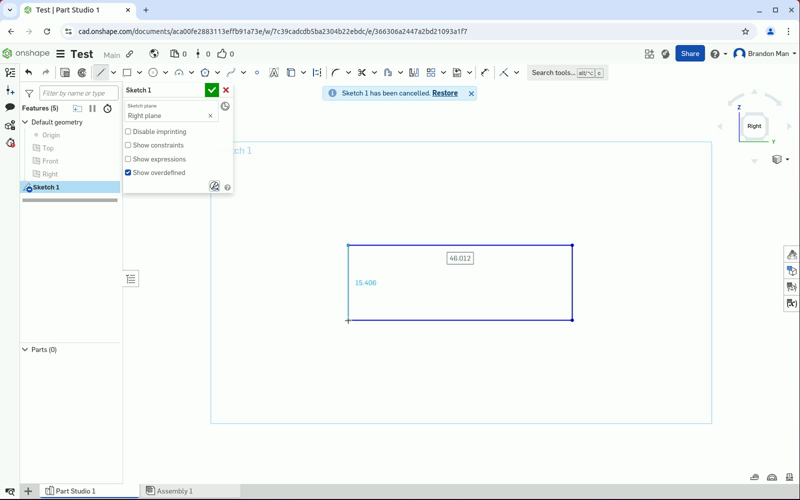
key_up(shift)
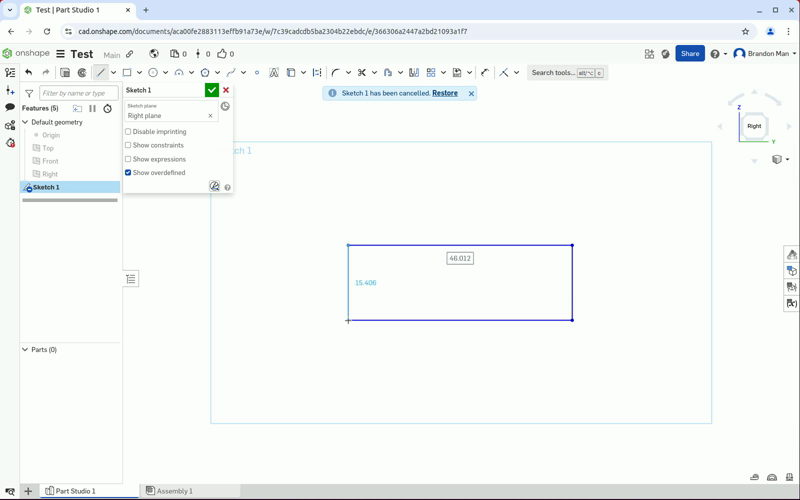
click(348, 320)
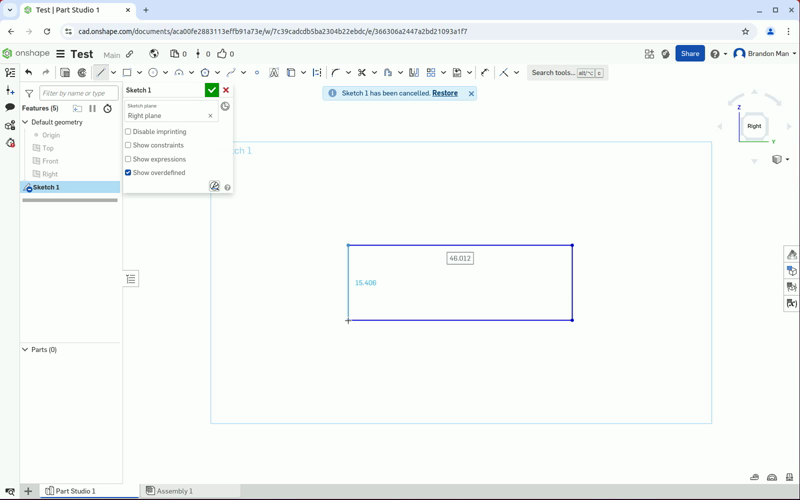
key(esc)
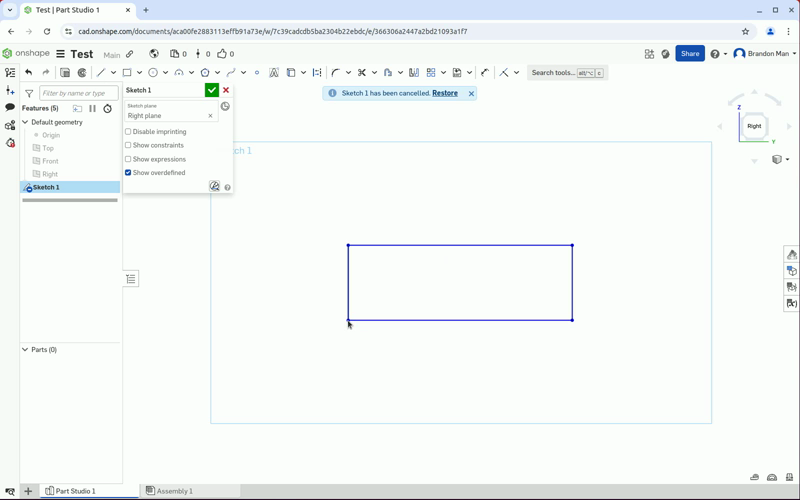
mouse_move(476, 256)
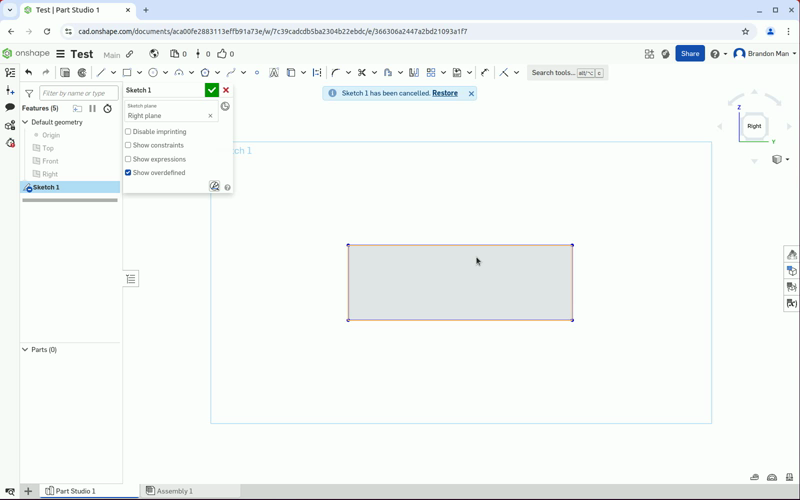
click(476, 256)
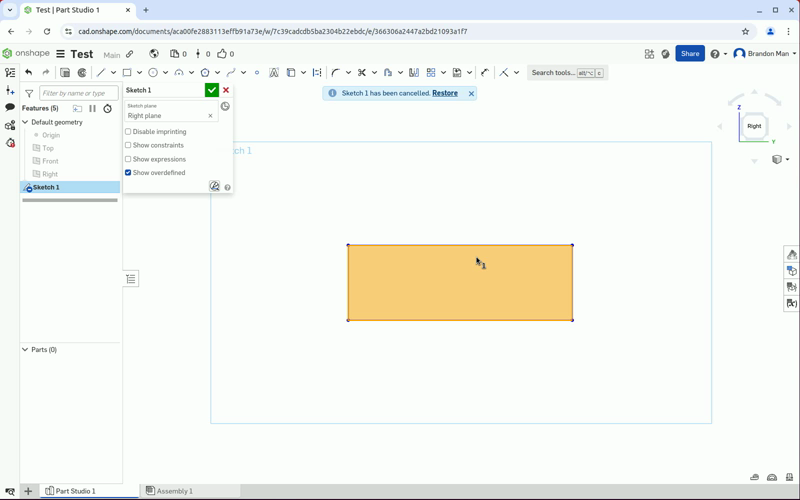
mouse_move(73, 352)
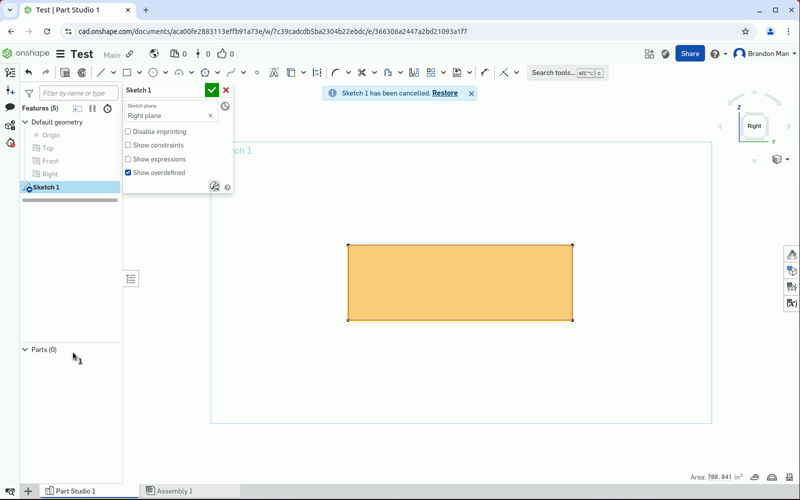
key(shift+y)
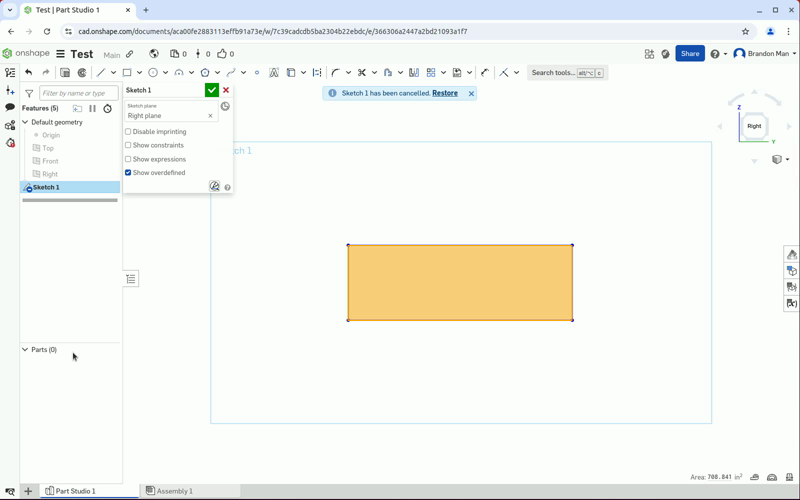
key(shift+e)
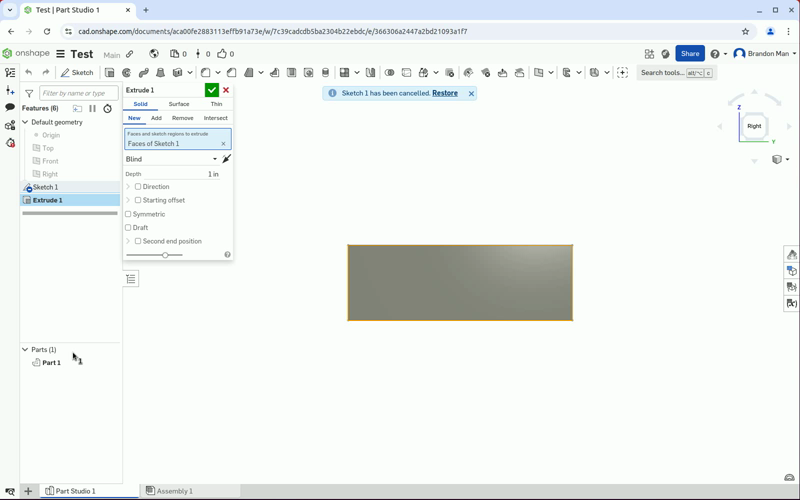
mouse_move(143, 106)
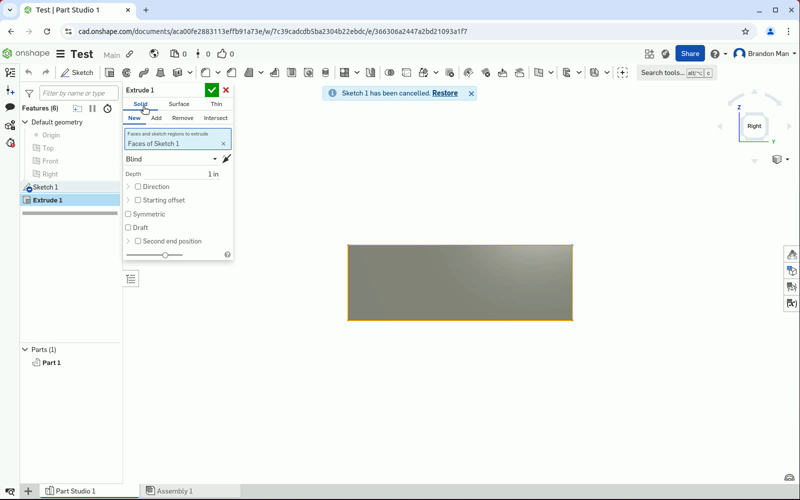
click(143, 106)
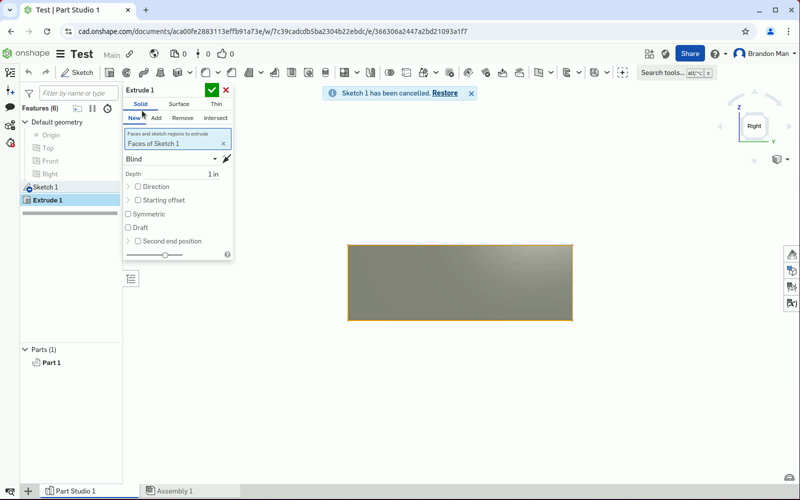
mouse_move(137, 120)
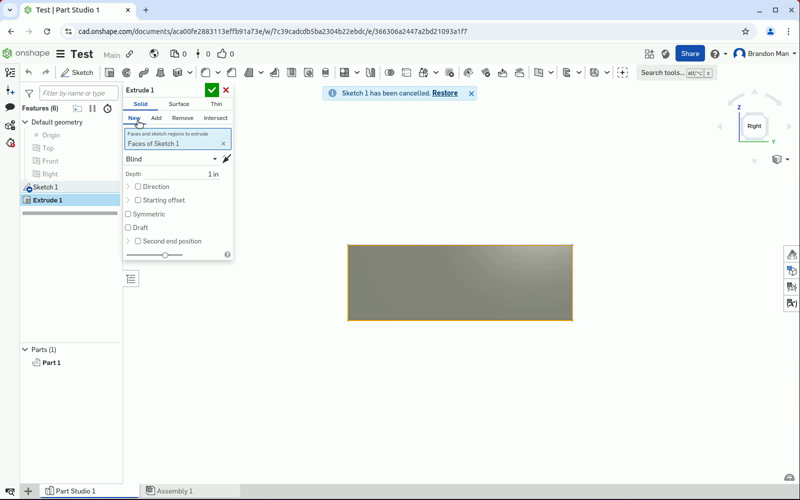
click(137, 120)
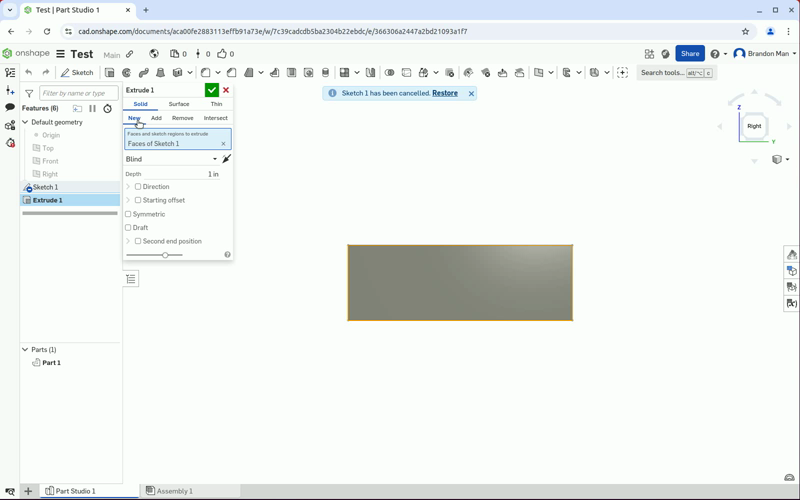
key(tab, 4)
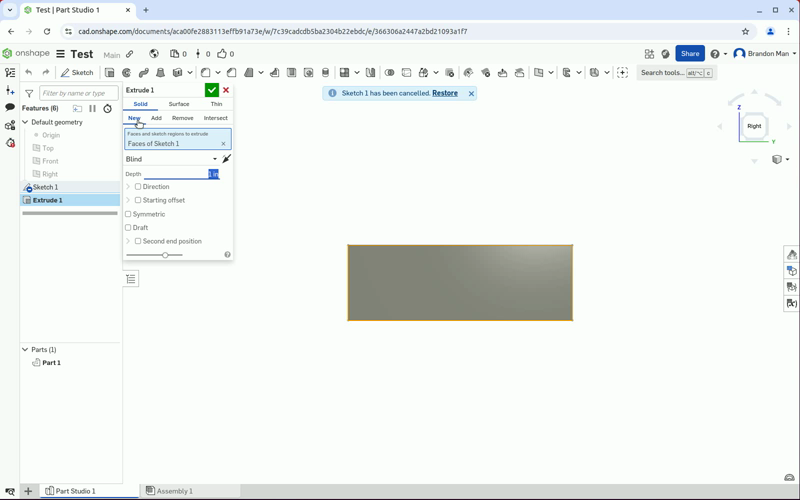
text(0.962)
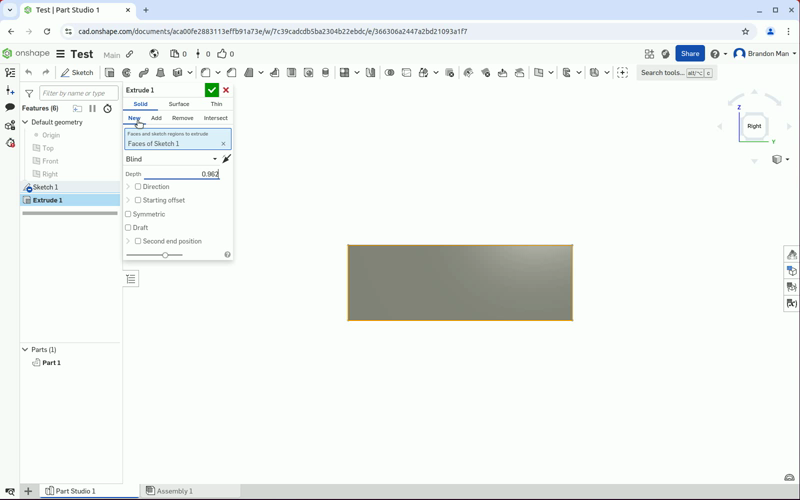
key(tab, 3)
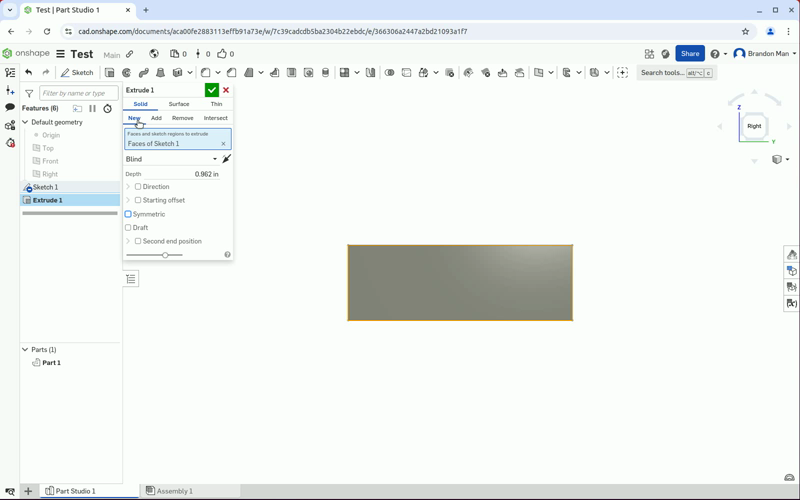
key(space)
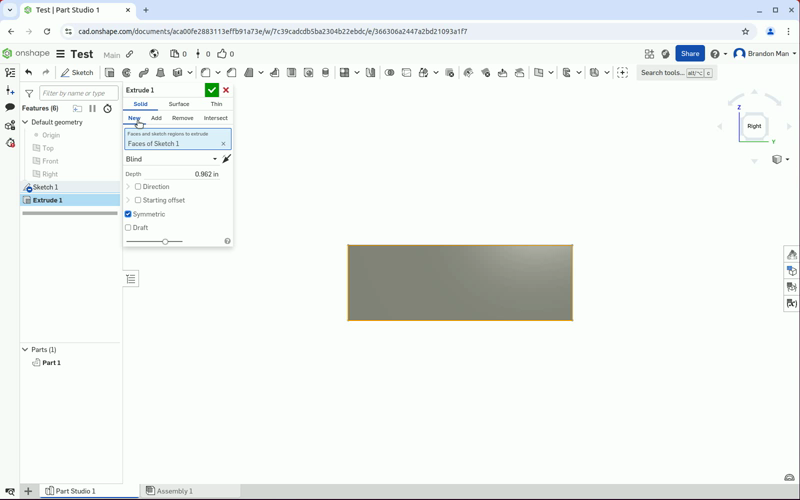
key(enter)
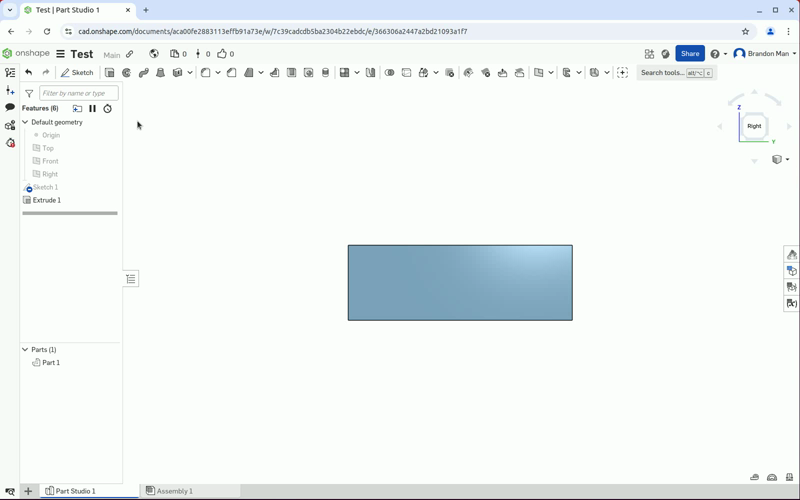
key(shift+h)
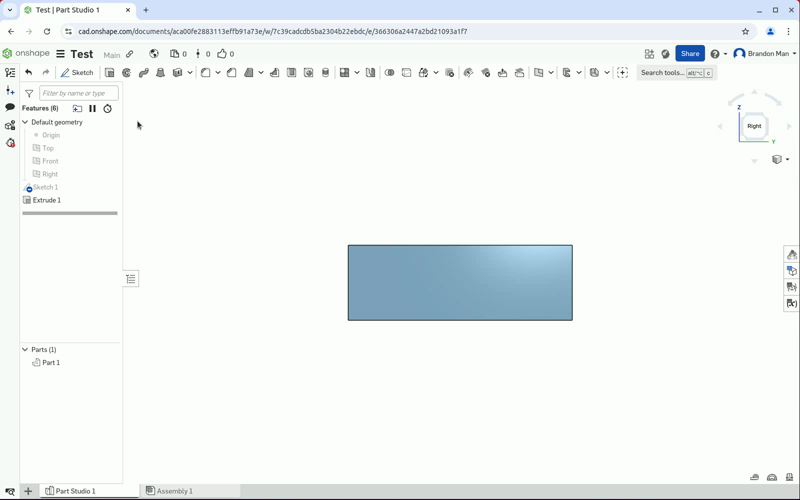
key(shift+h)
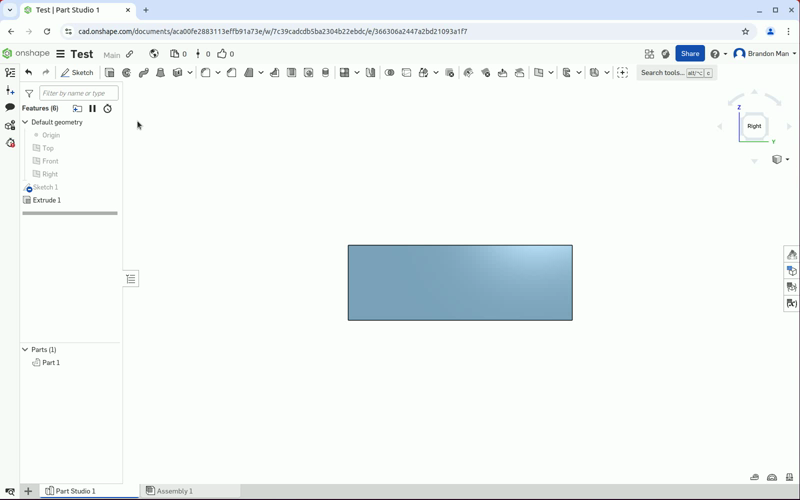
mouse_move(73, 189)
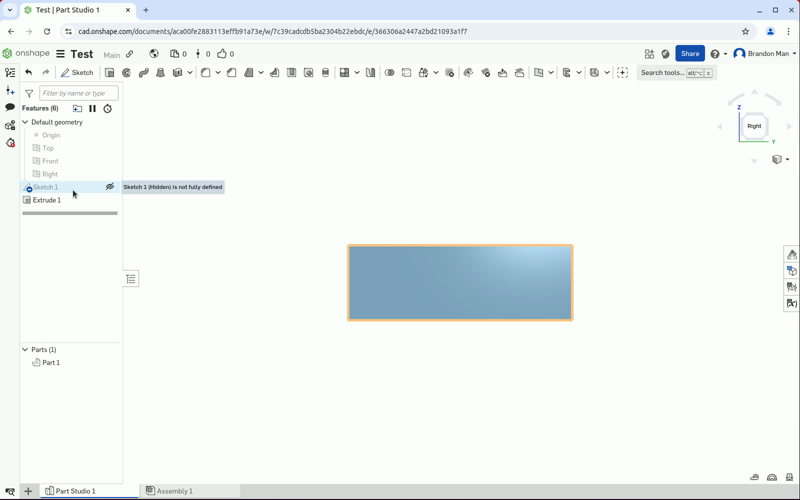
click(73, 189)
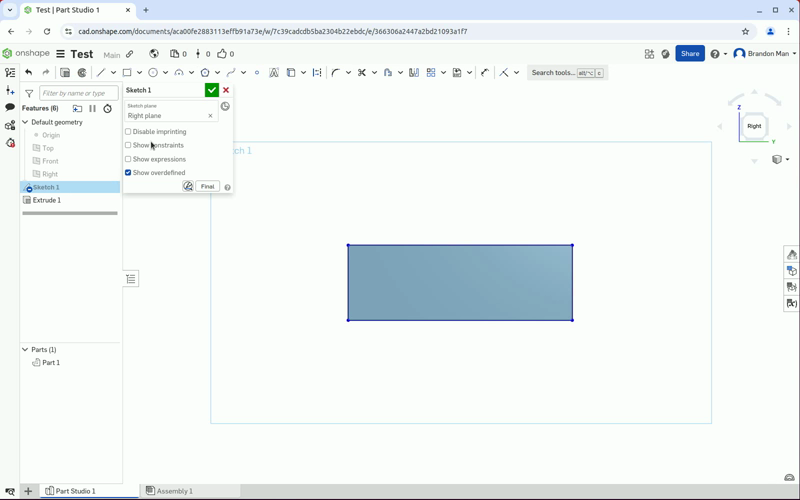
mouse_move(229, 92)
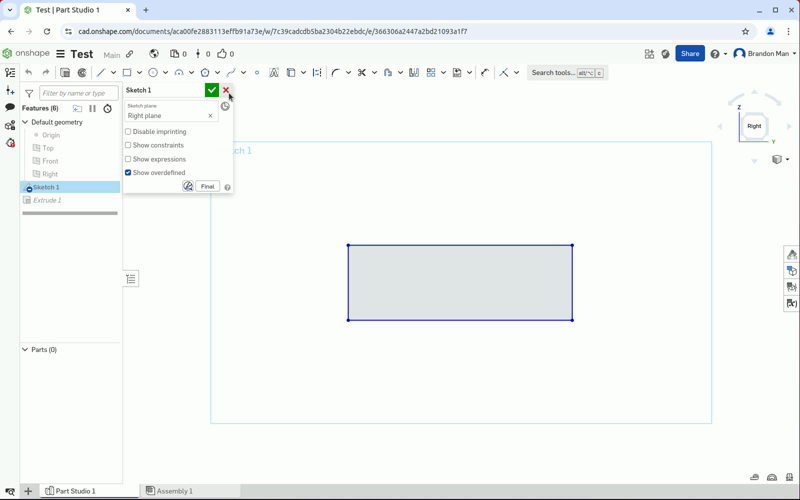
click(229, 92)
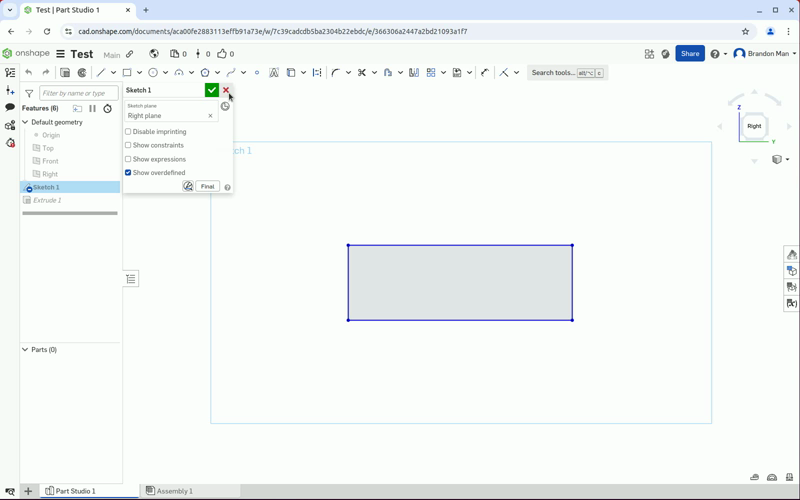
key(shift+s)
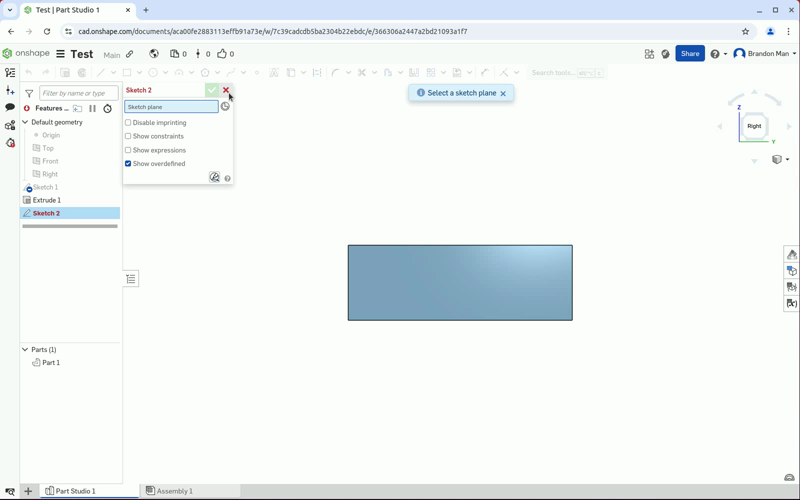
mouse_move(73, 176)
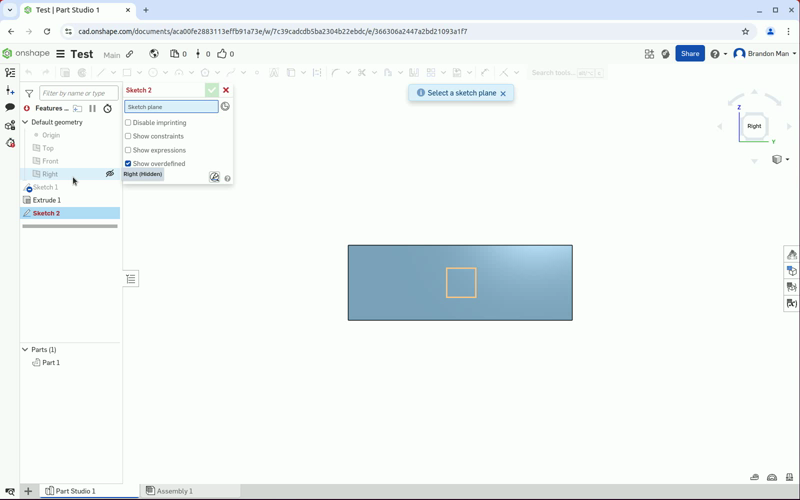
click(73, 176)
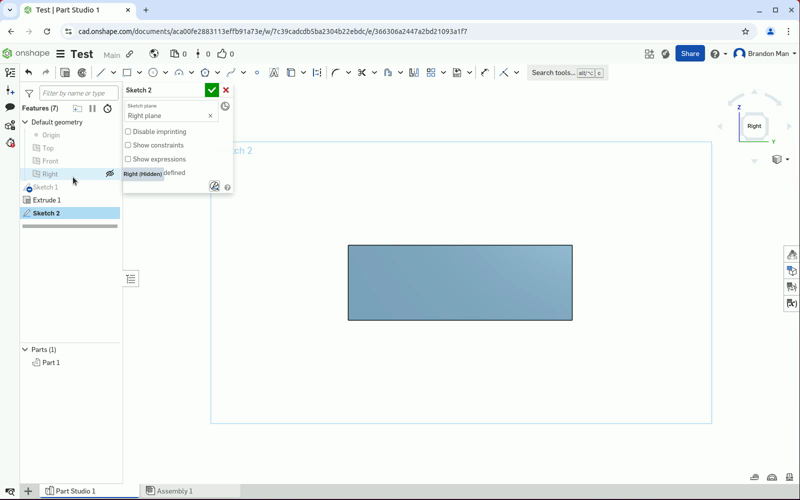
mouse_move(73, 352)
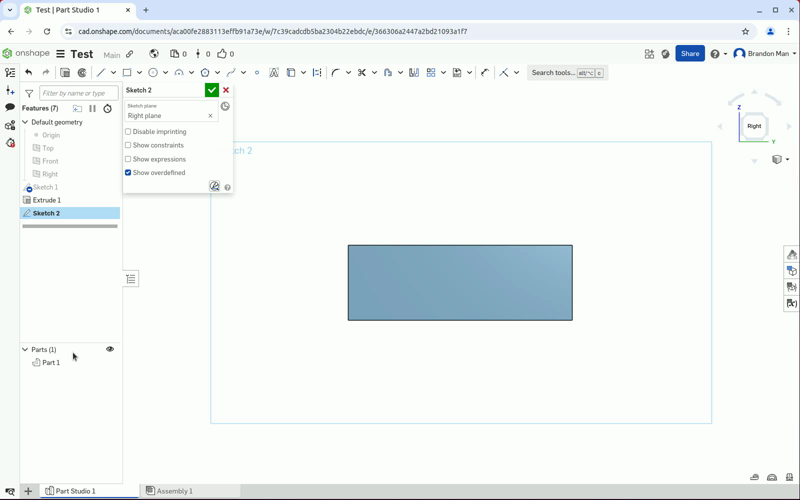
key(y)
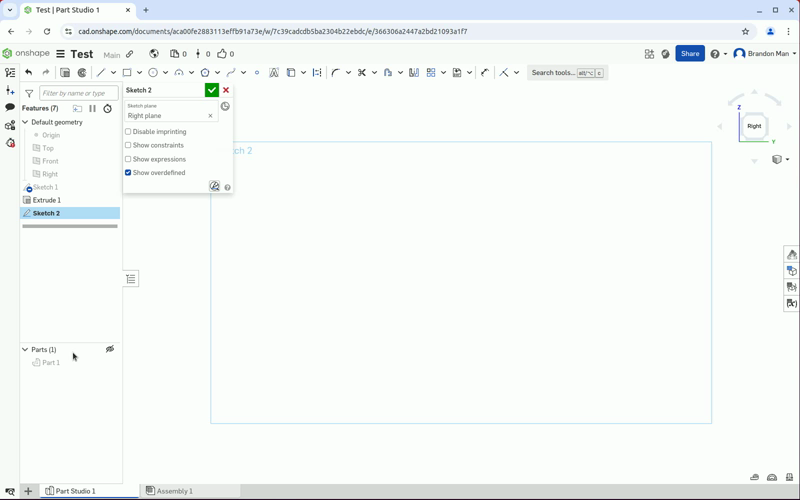
key(c)
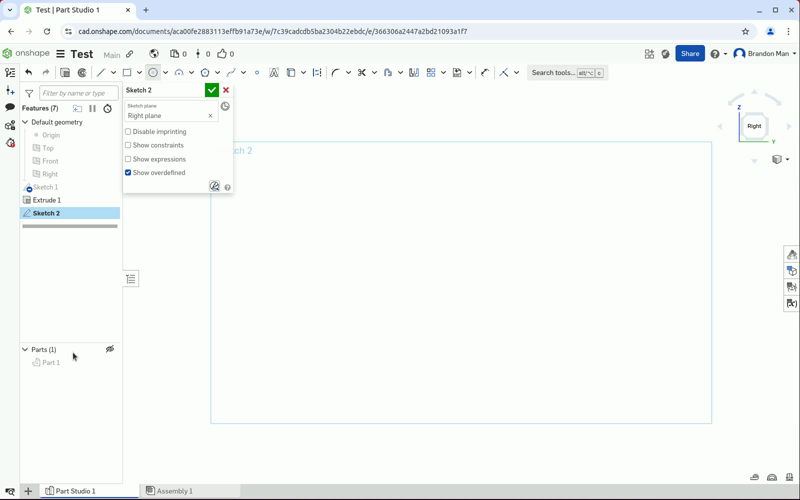
key_down(shift)
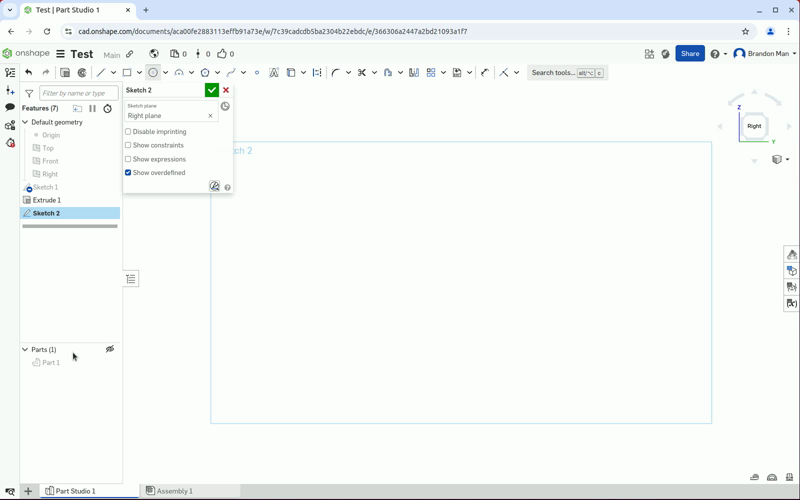
mouse_move(423, 264)
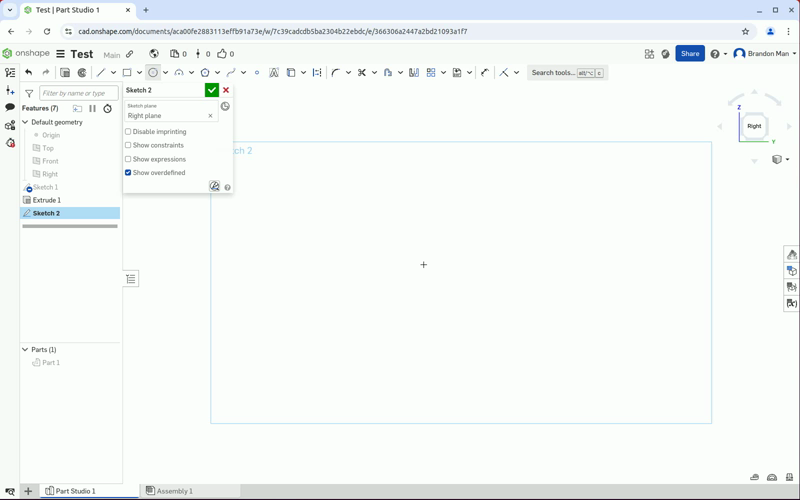
click(423, 264)
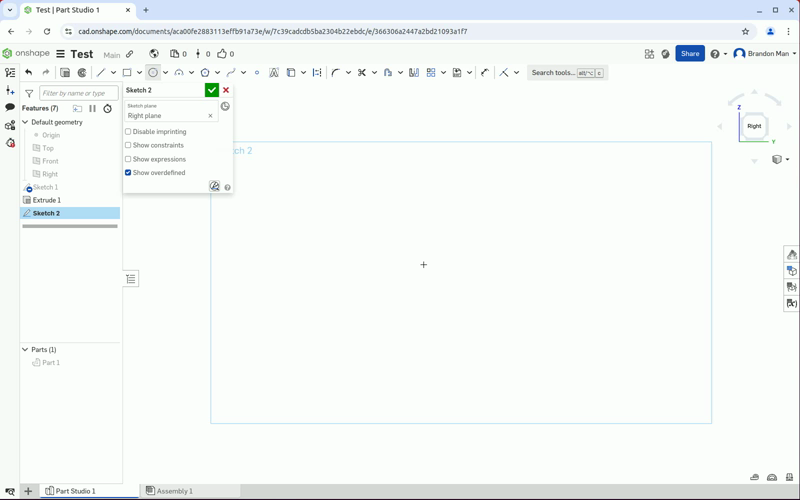
key_up(shift)
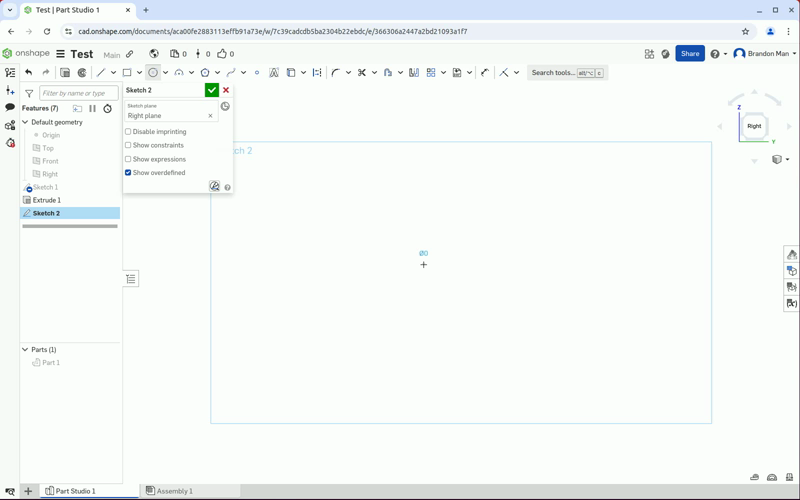
mouse_move(426, 264)
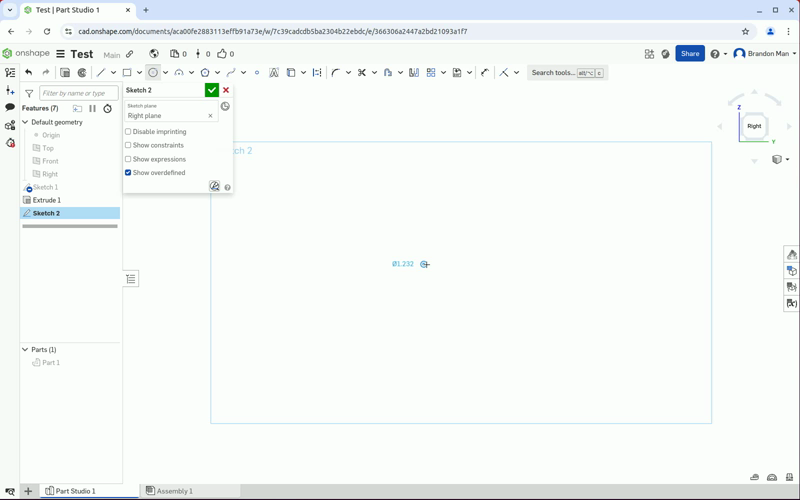
click(426, 264)
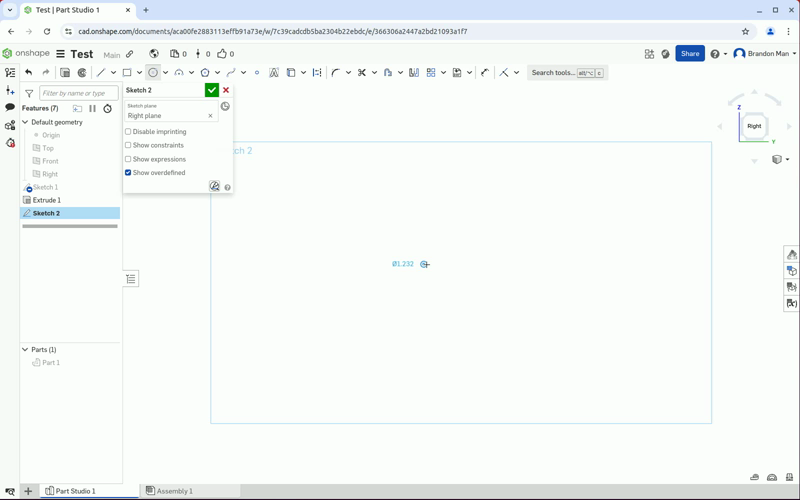
key(esc)
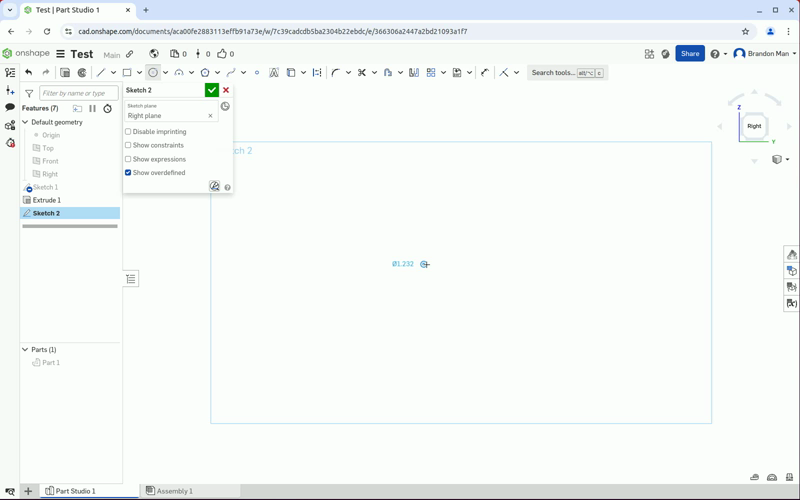
mouse_move(422, 264)
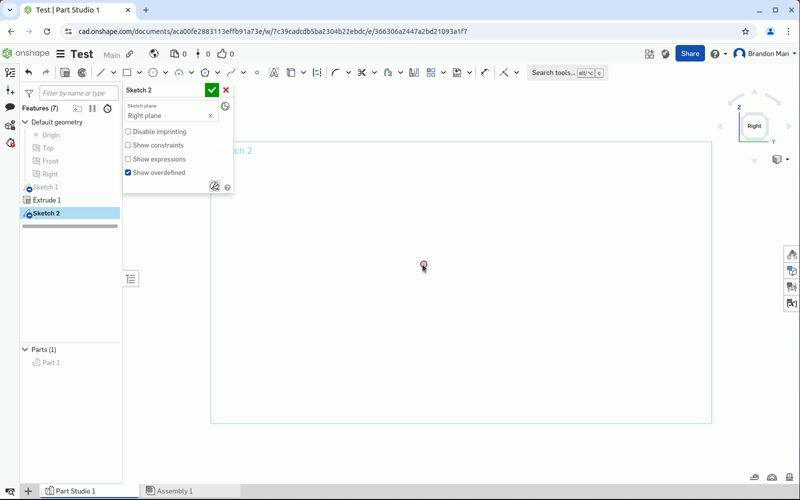
scroll(6)
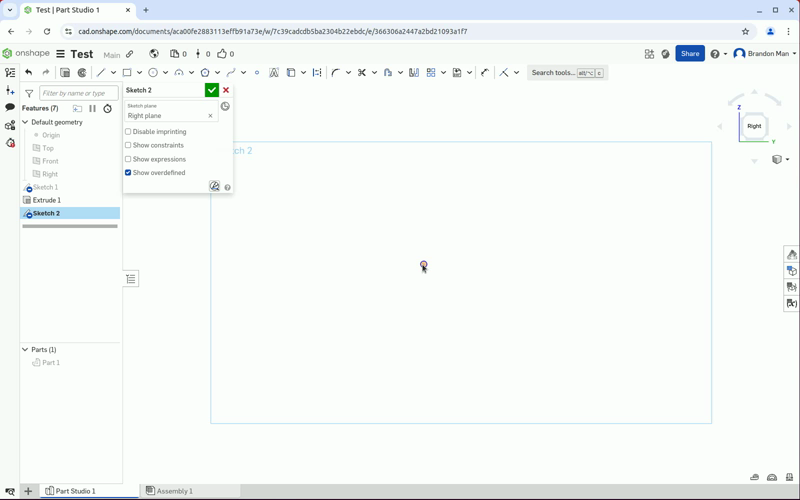
scroll(6)
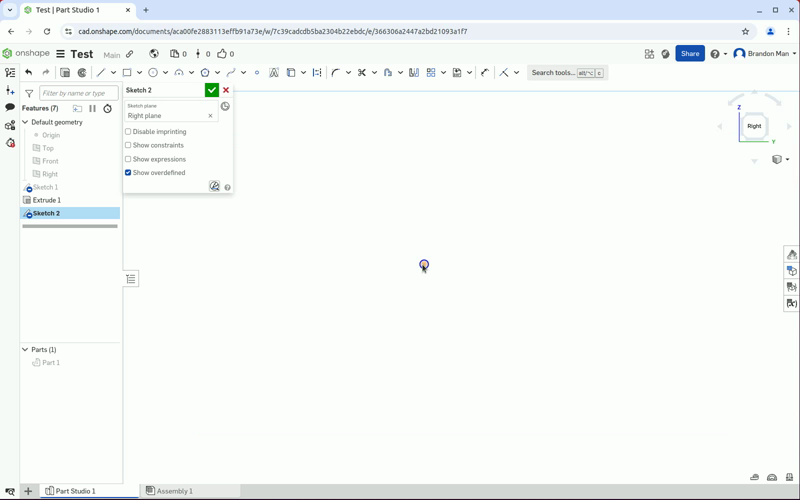
scroll(6)
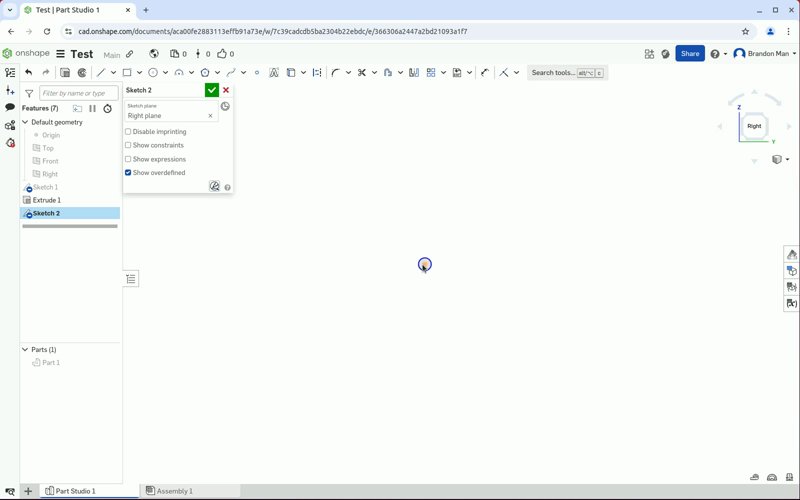
scroll(6)
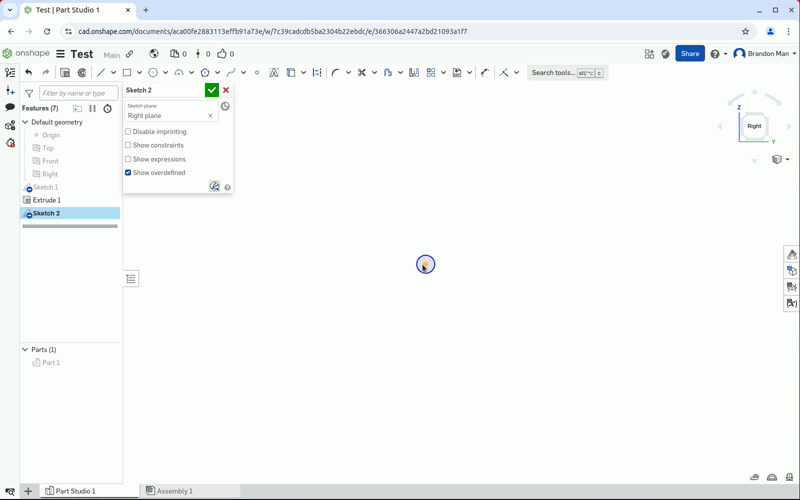
scroll(6)
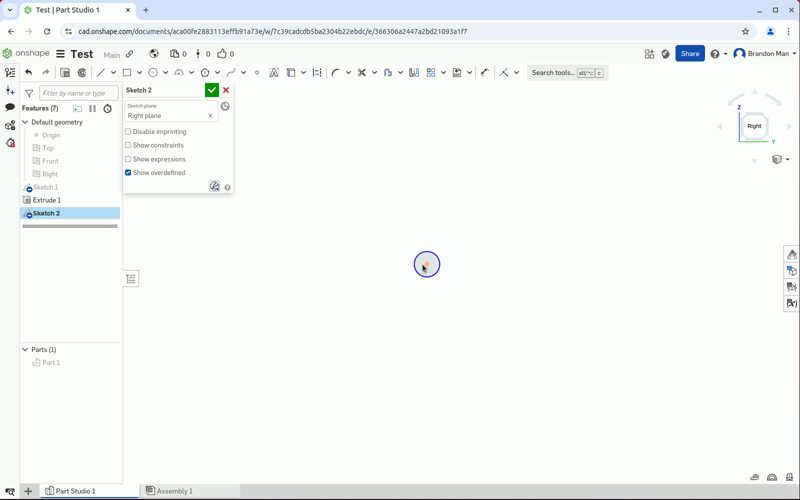
scroll(6)
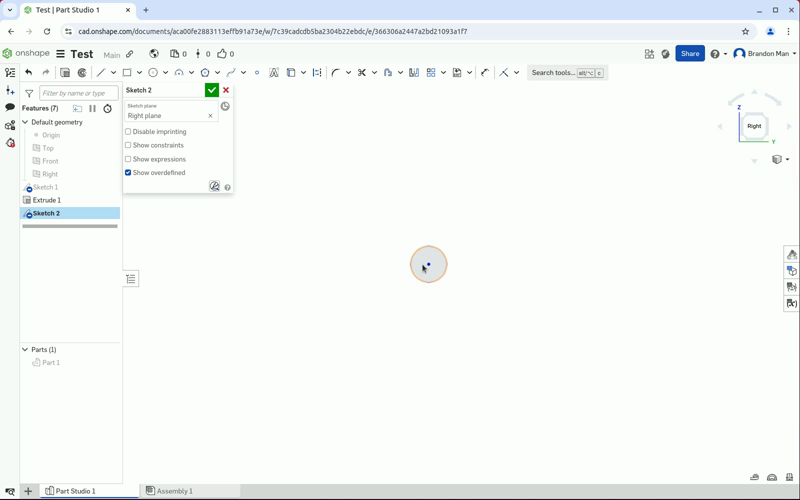
scroll(6)
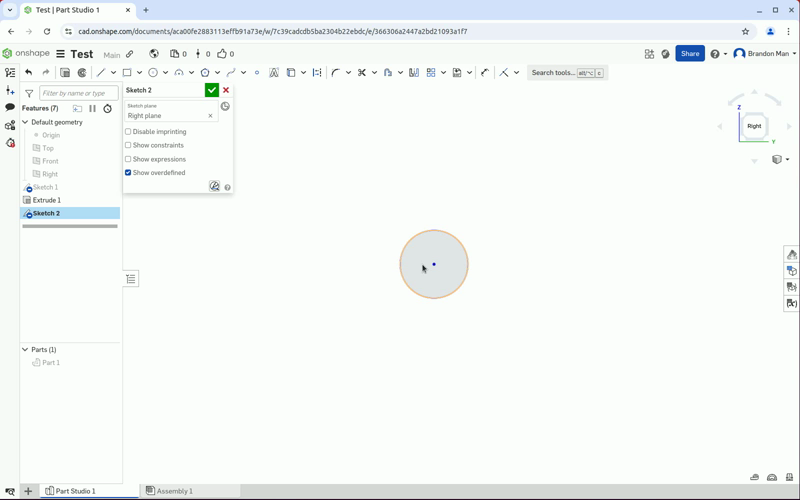
click(422, 264)
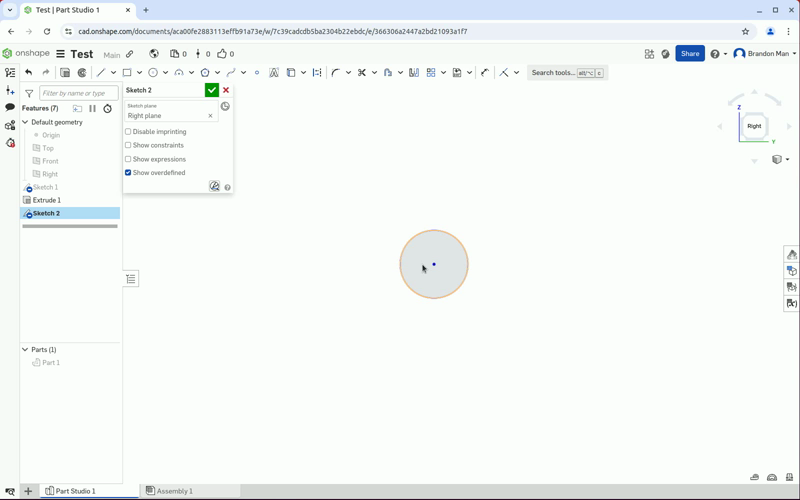
scroll(-6)
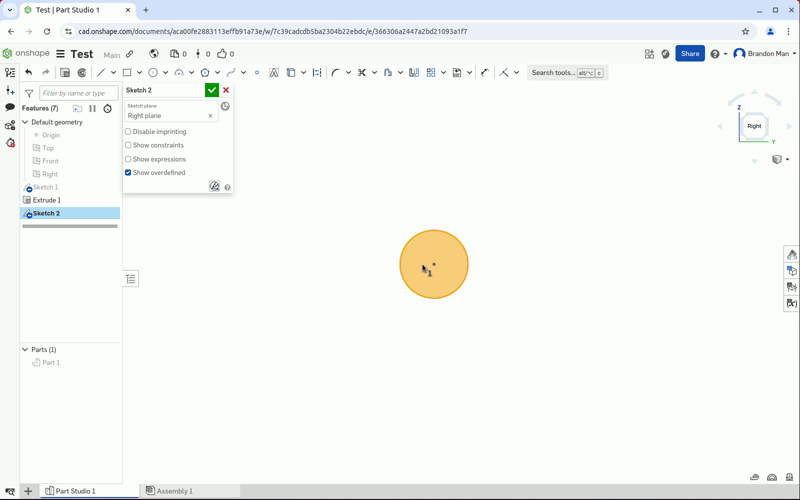
scroll(-6)
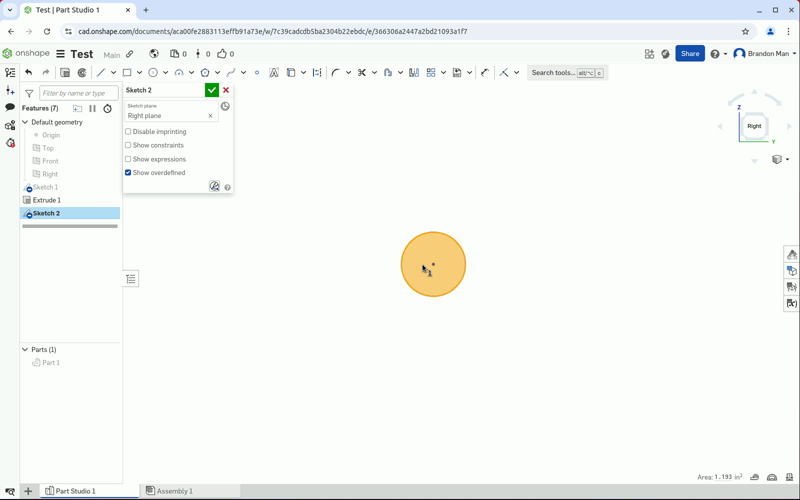
scroll(-6)
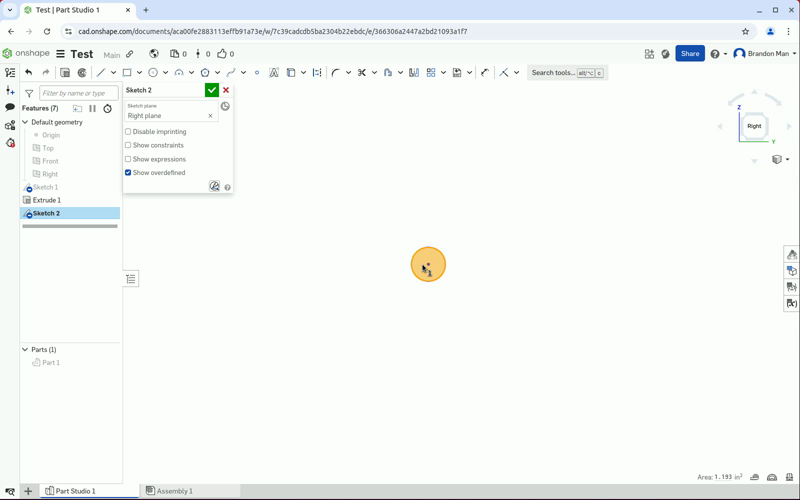
scroll(-6)
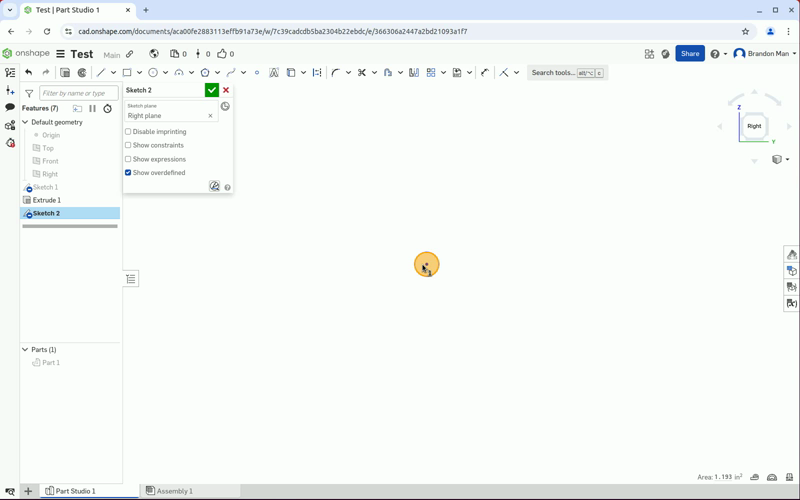
scroll(-6)
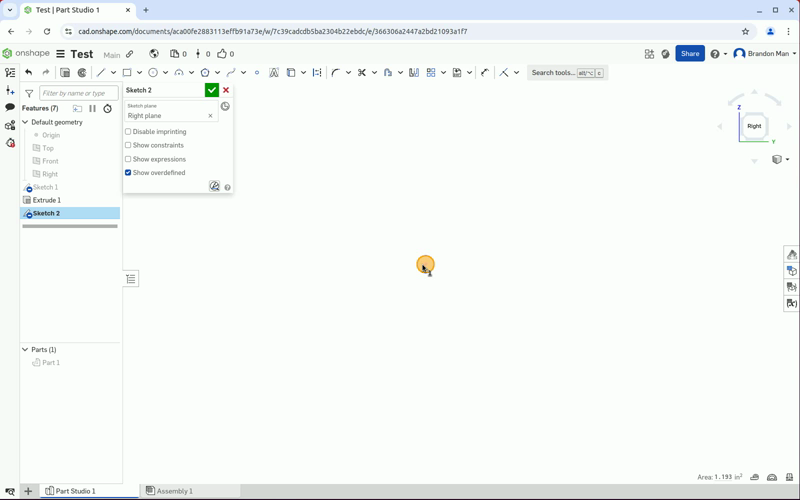
scroll(-6)
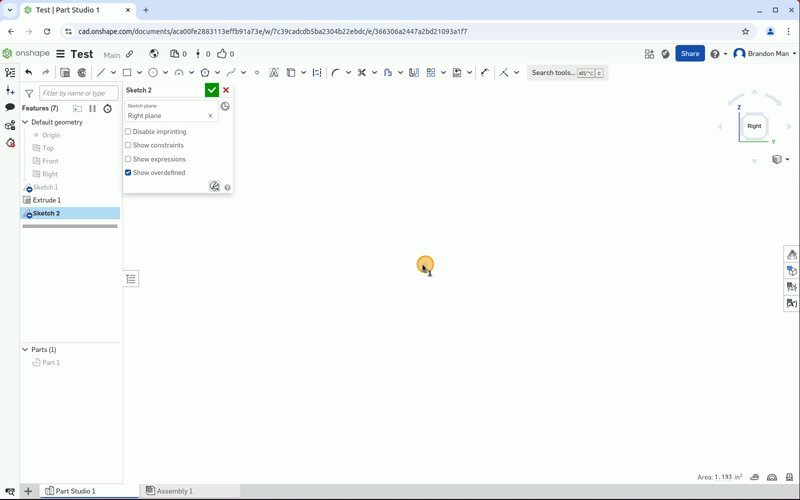
scroll(-6)
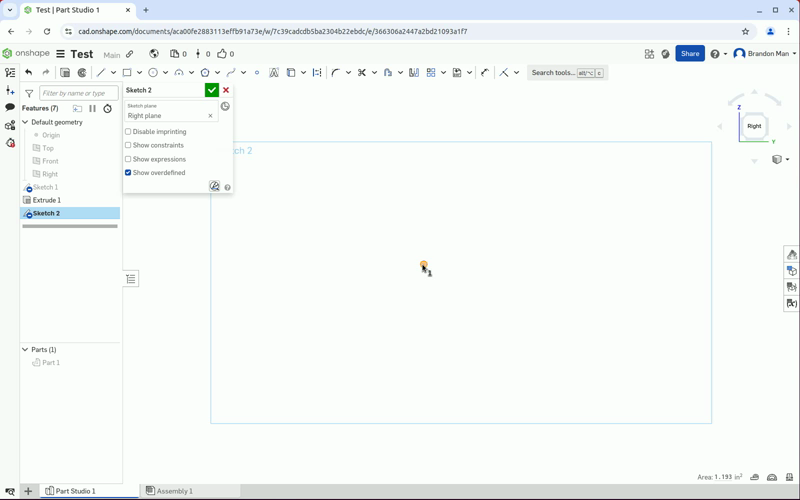
mouse_move(73, 352)
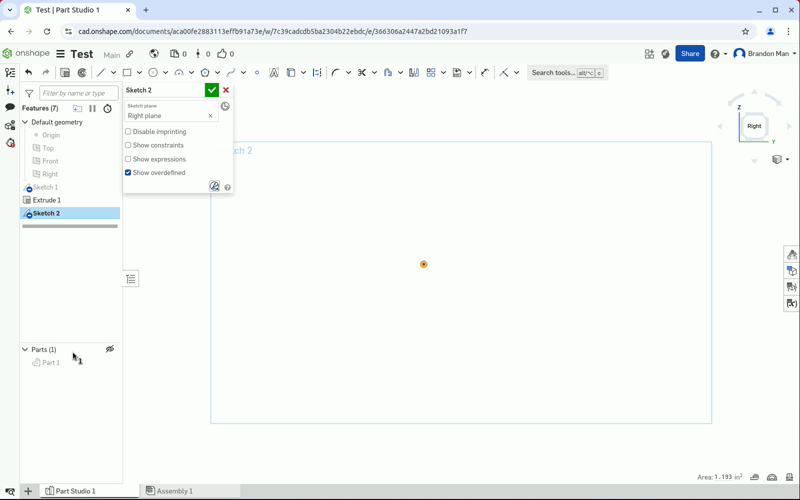
key(shift+y)
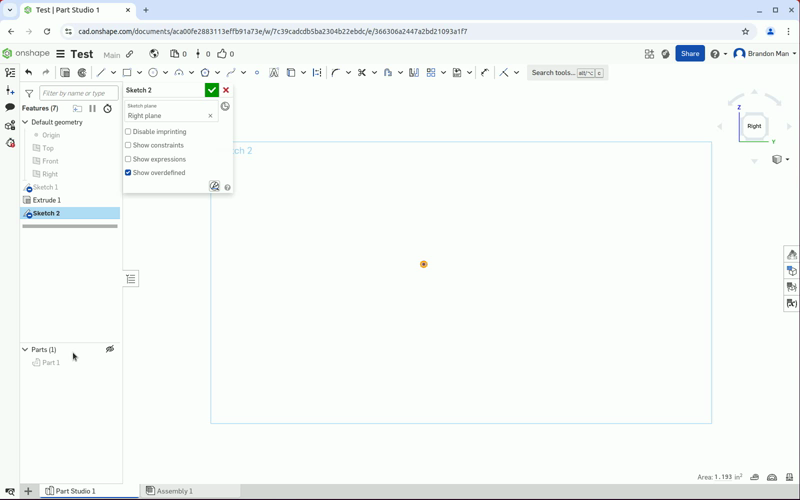
key(shift+e)
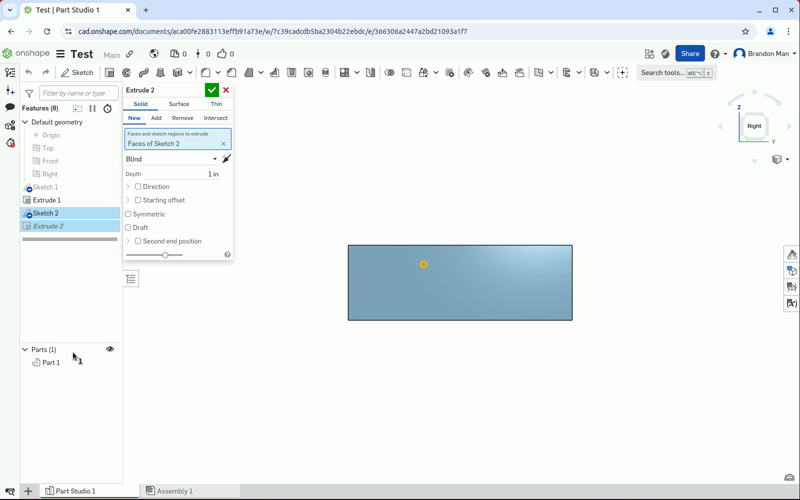
mouse_move(143, 106)
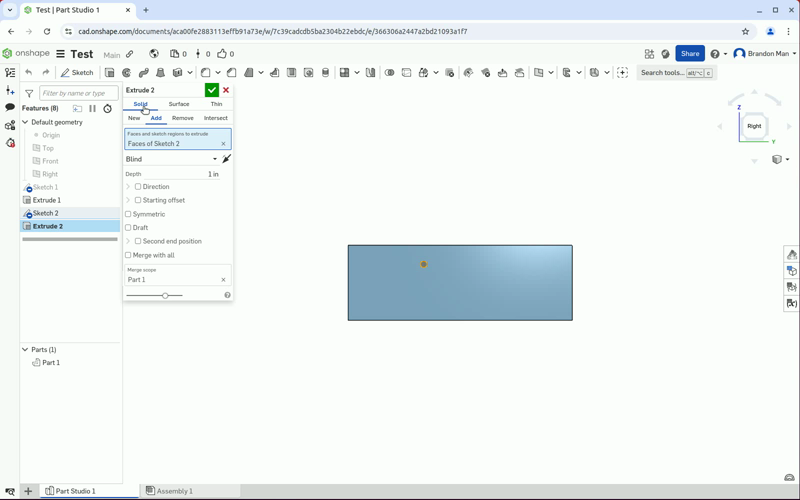
click(143, 106)
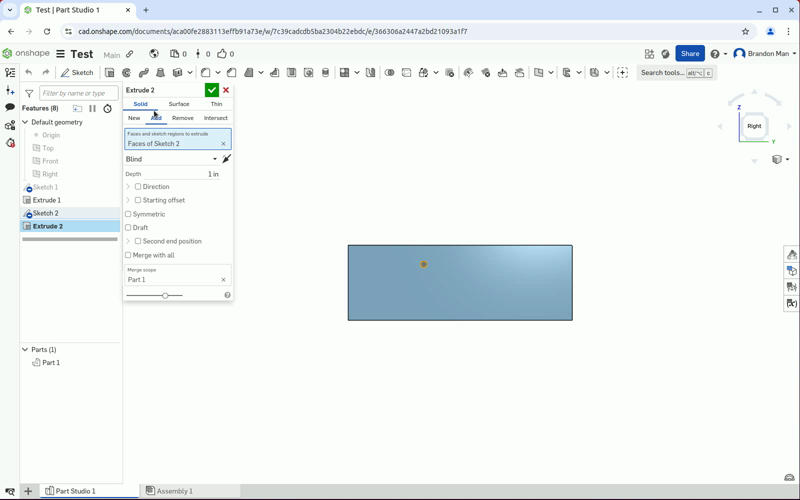
mouse_move(186, 120)
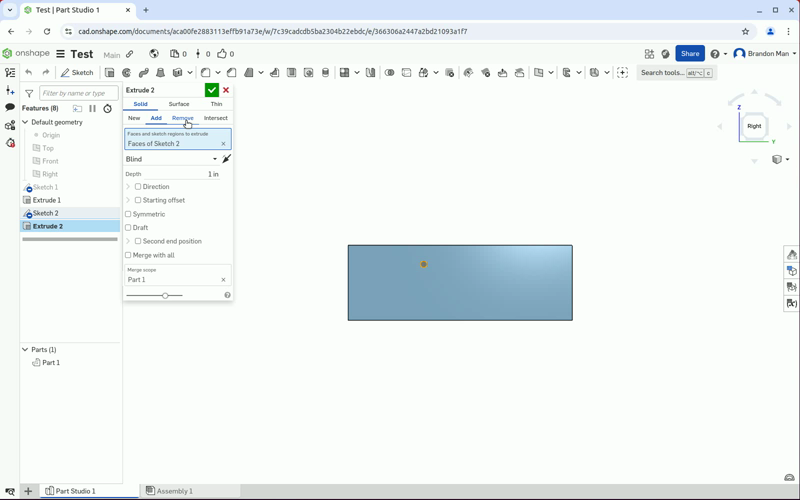
click(186, 120)
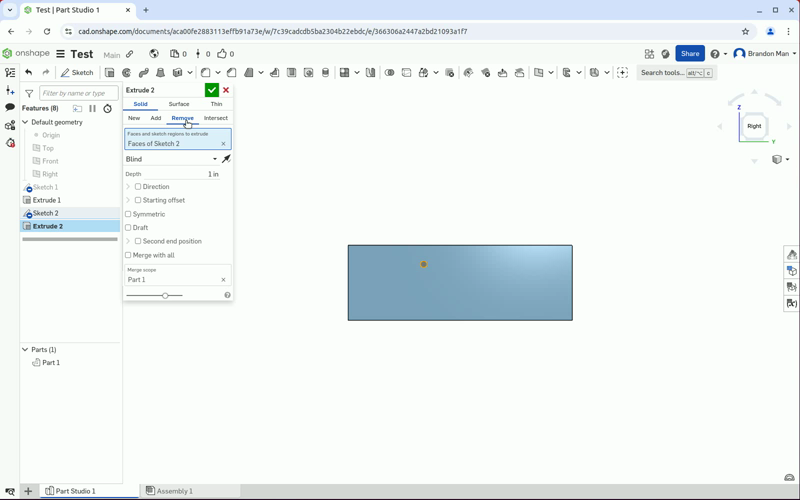
key(tab, 4)
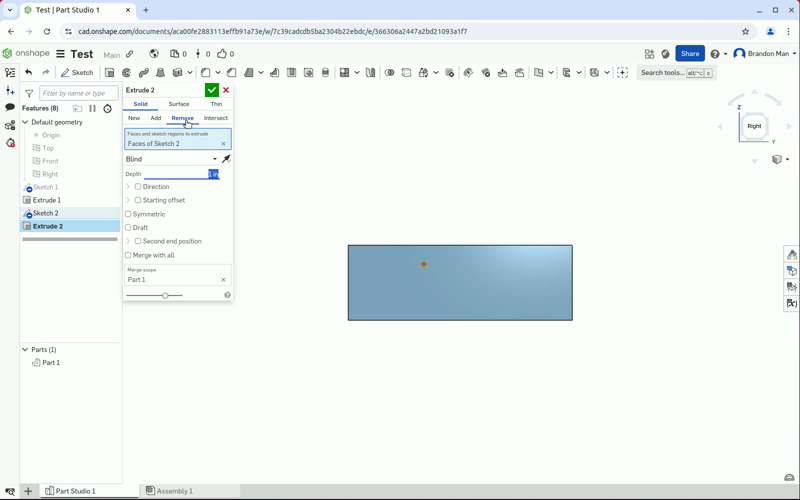
text(0.962)
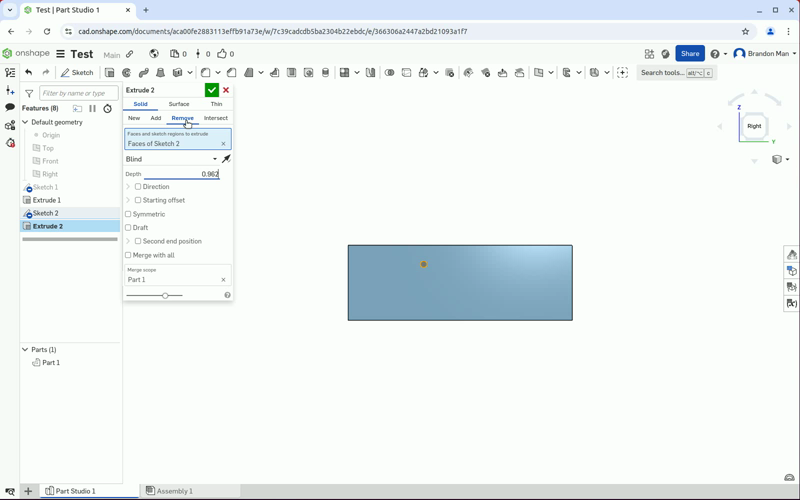
key(tab, 3)
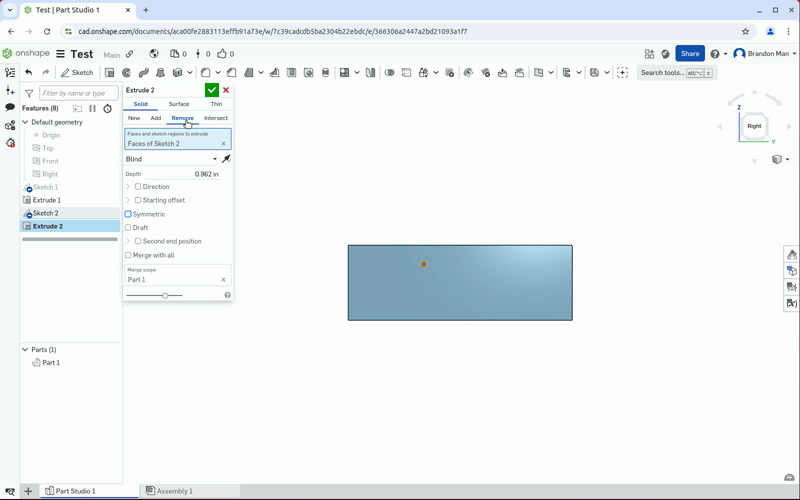
key(space)
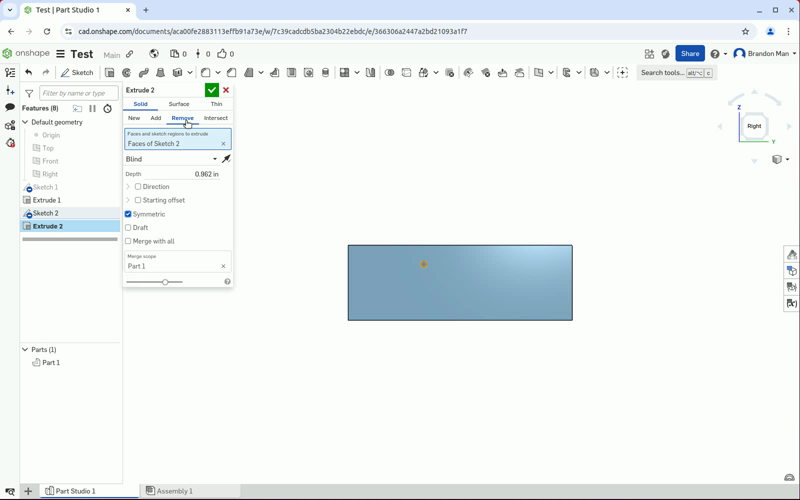
key(tab, 2)
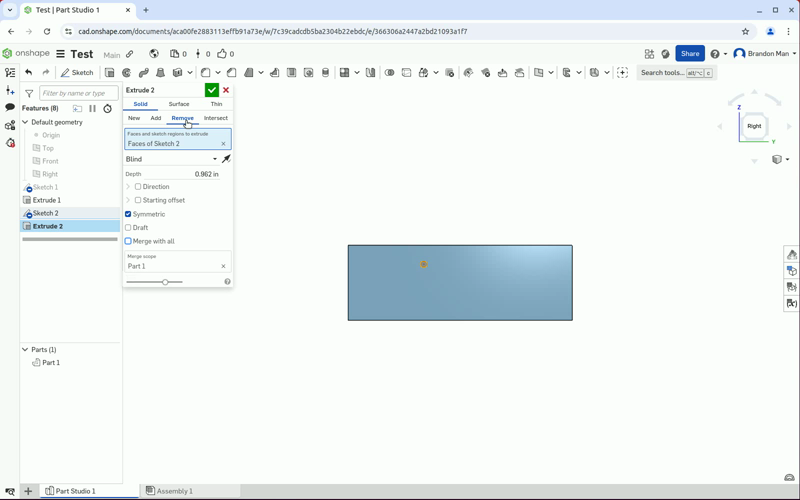
key(space)
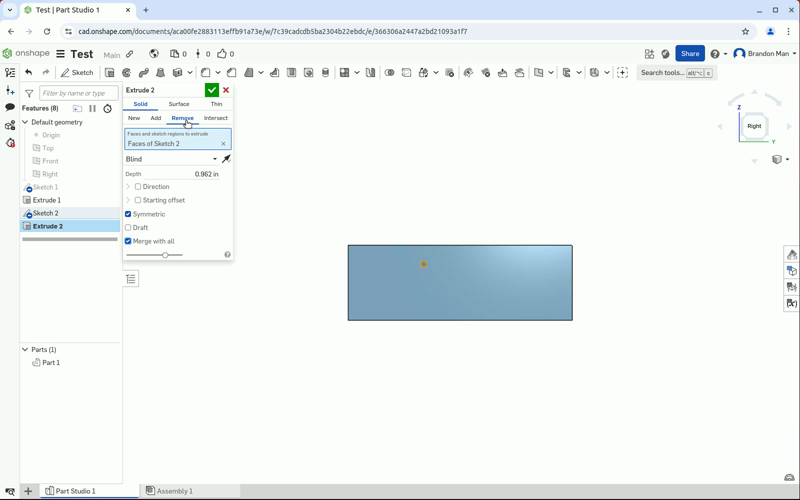
key(enter)
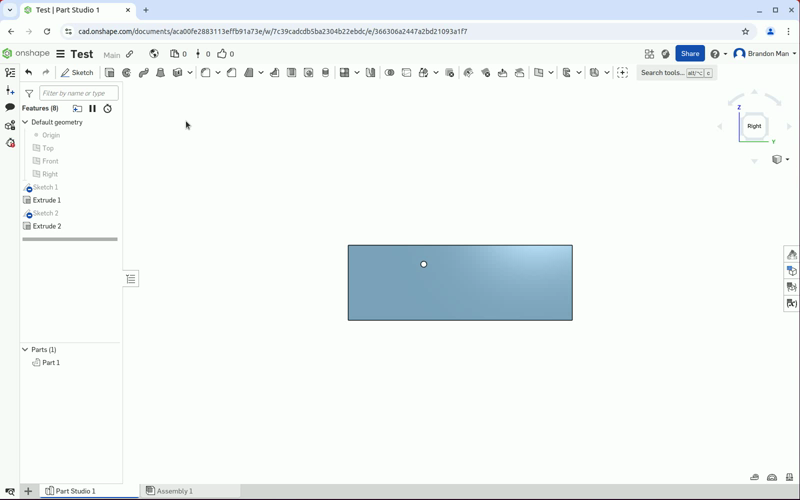
key(shift+h)
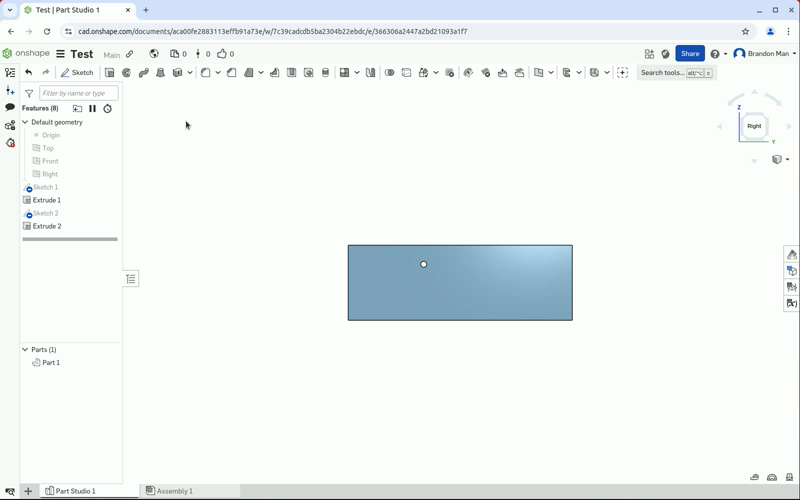
key(shift+h)
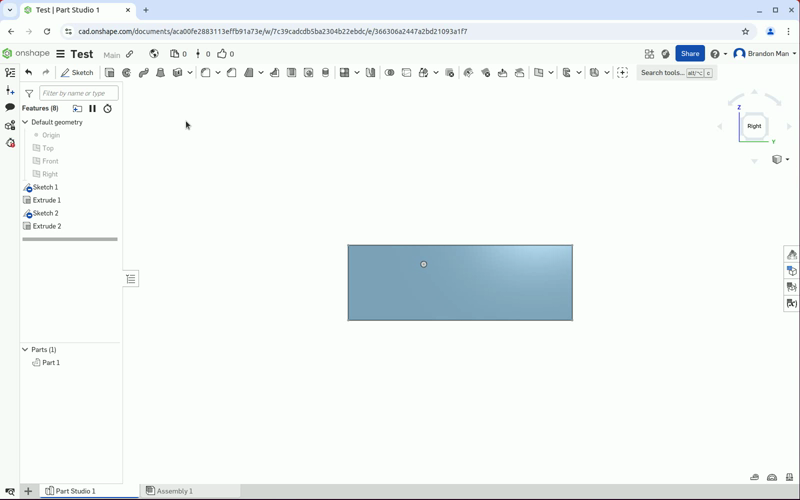
key(shift+7)
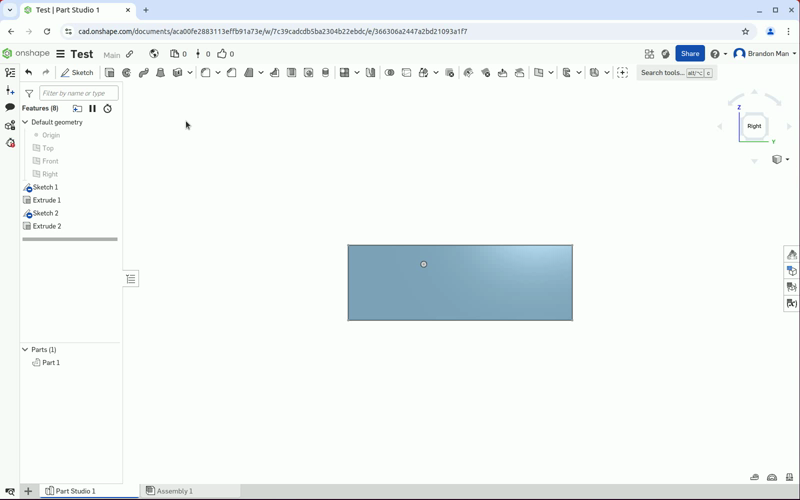
key(right, 2)
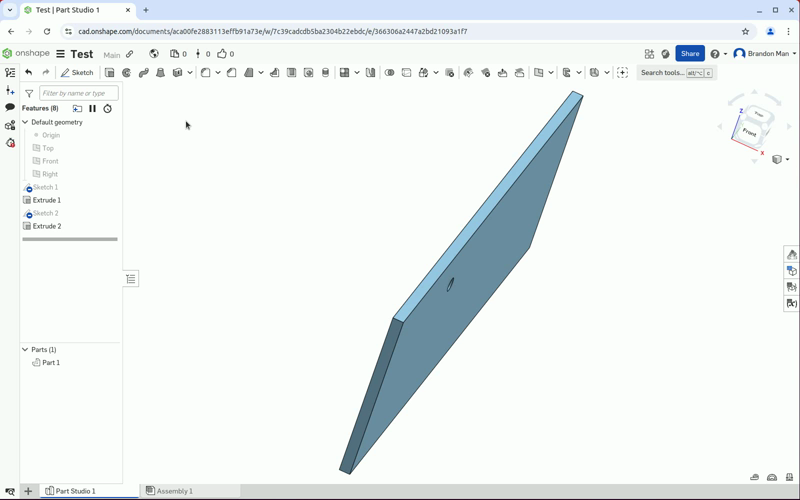
key(down, 2)
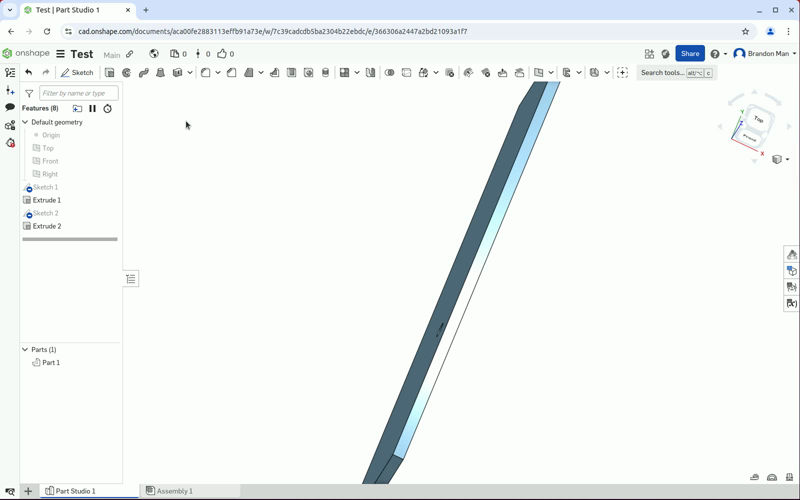
key(up, 2)
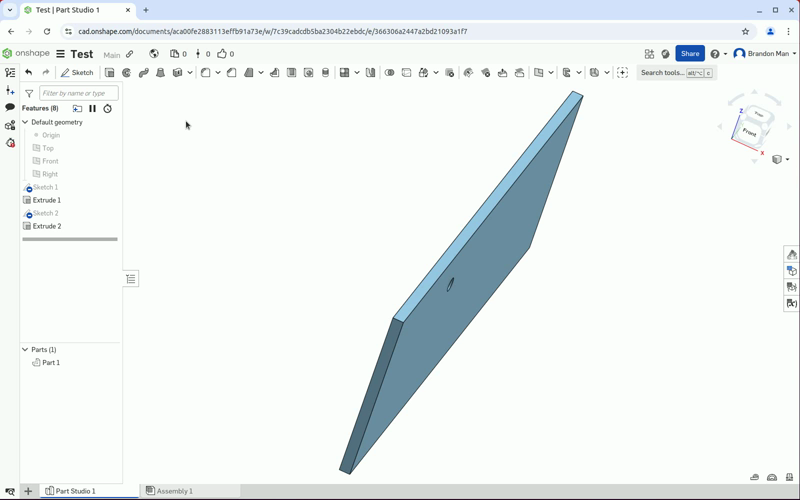
key(left, 2)
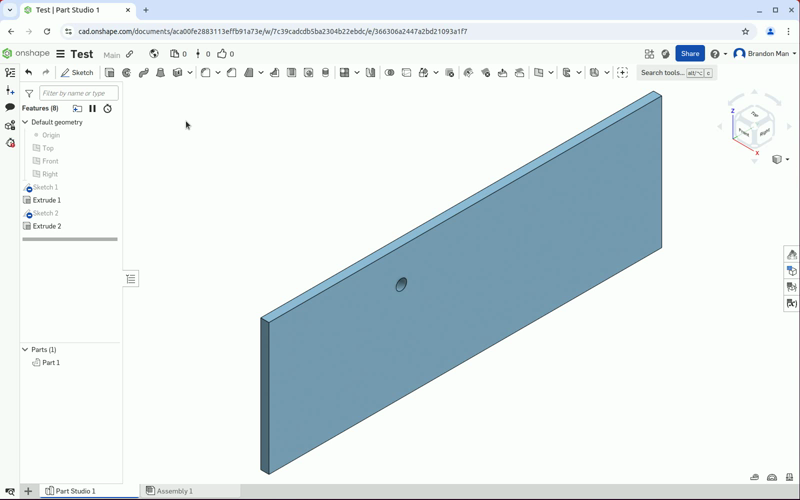
mouse_move(73, 189)
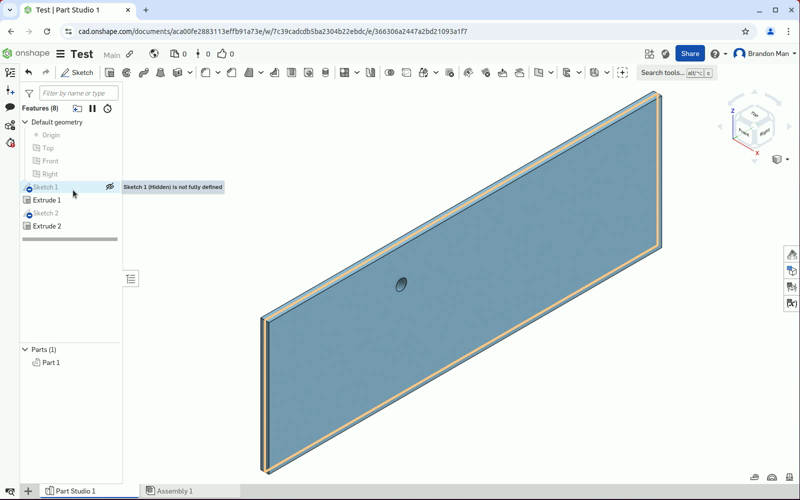
click(73, 189)